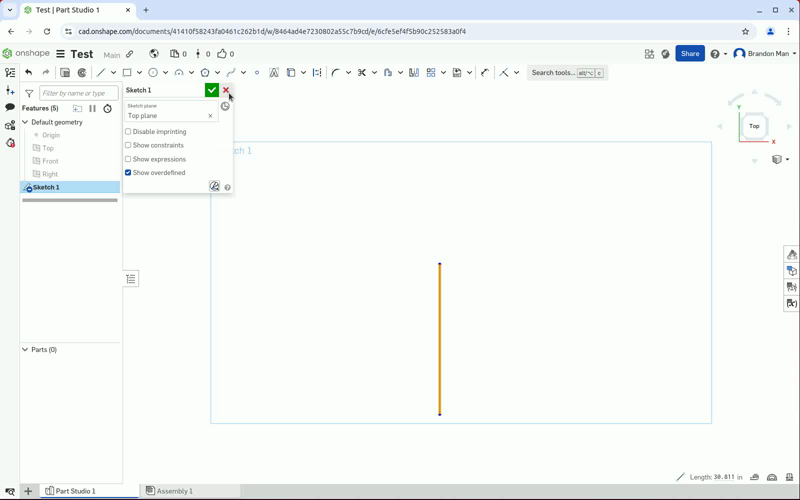
key(shift+h)
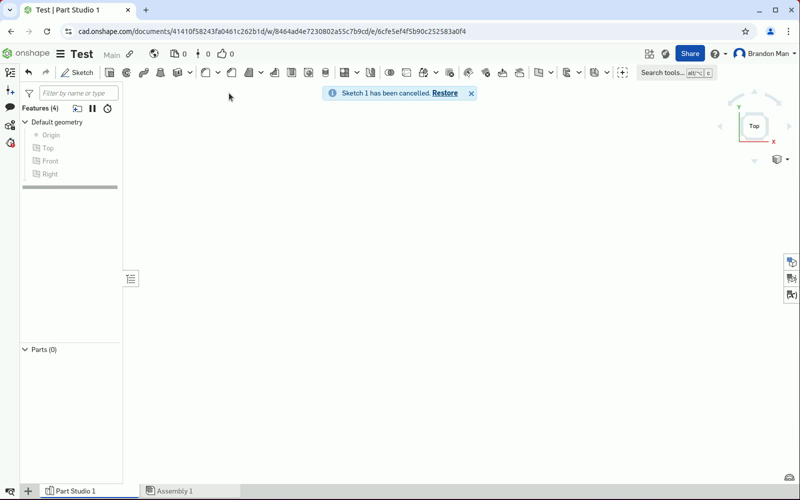
mouse_move(73, 352)
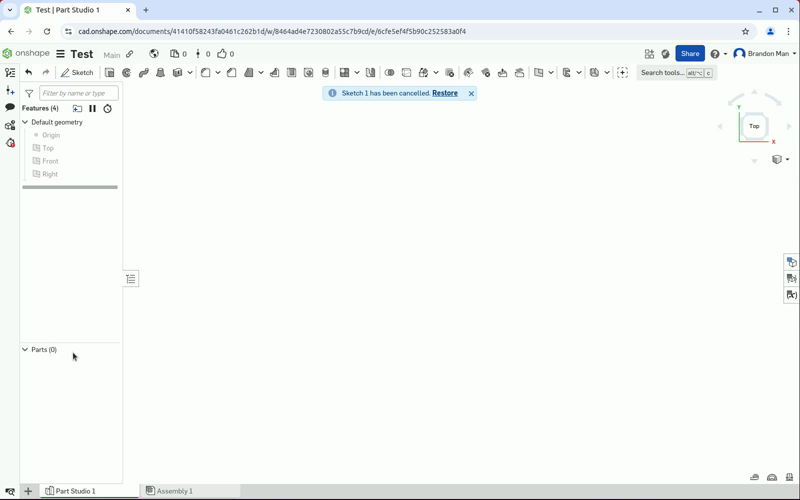
key(y)
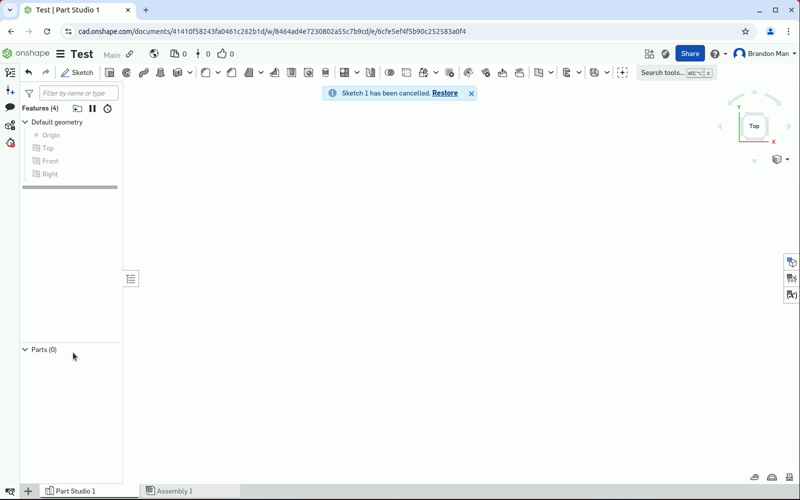
key(shift+p)
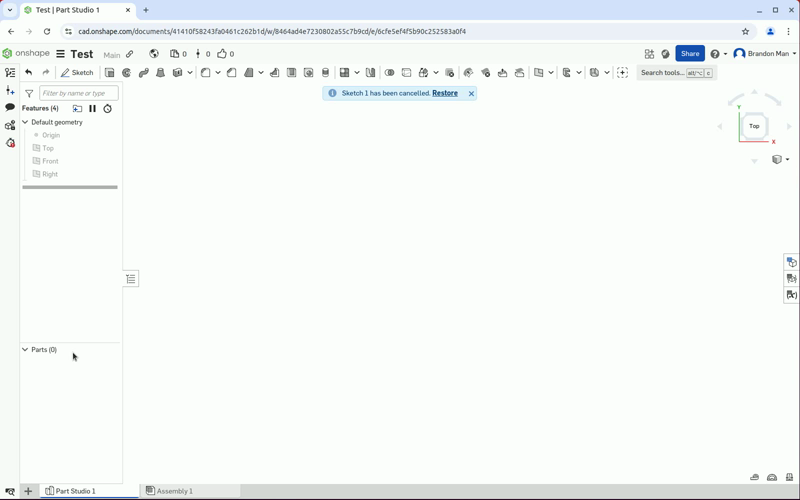
key(space)
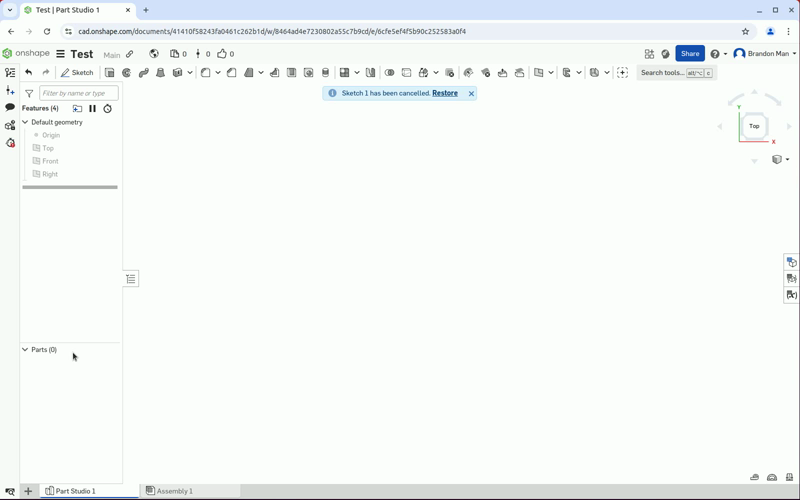
key_down(shift)
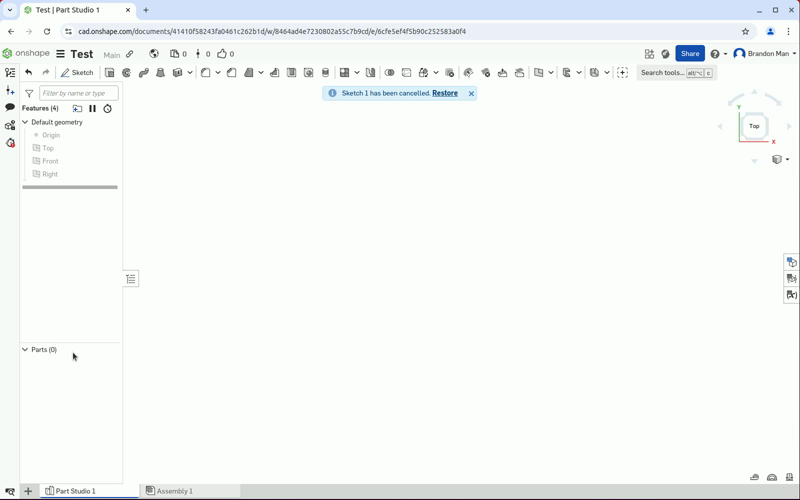
key(up)
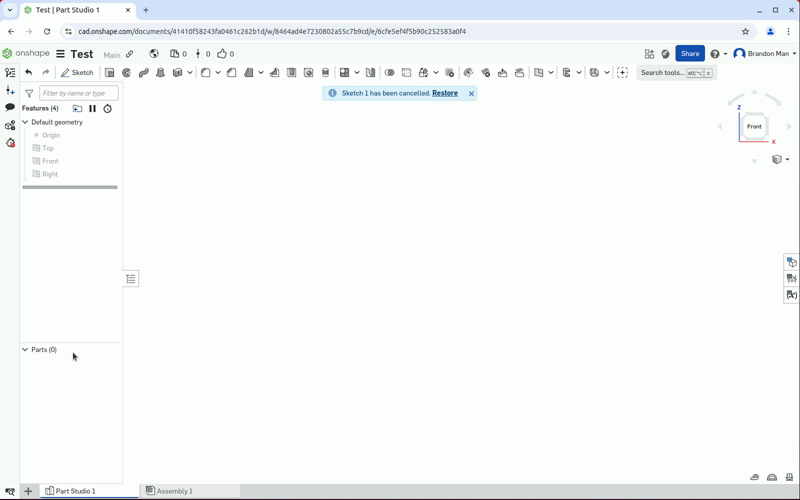
key_up(shift)
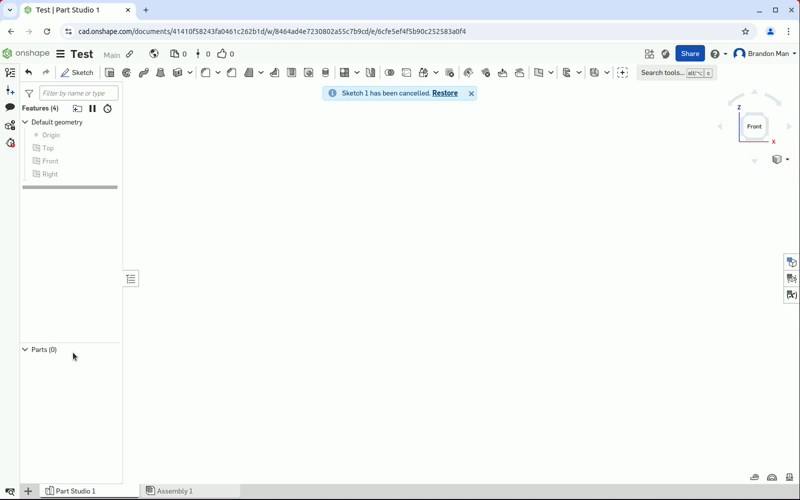
mouse_move(73, 352)
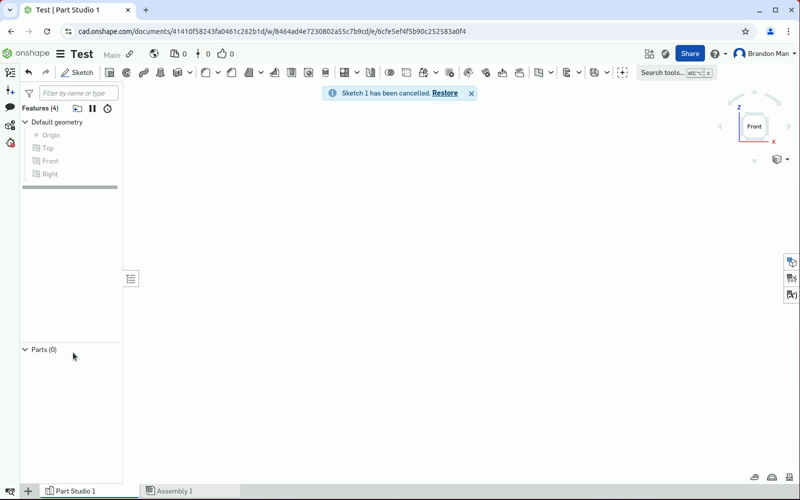
key(shift+y)
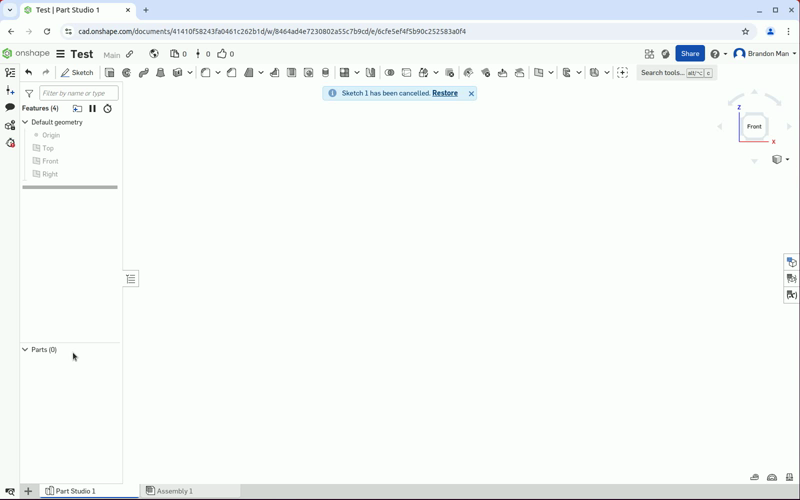
key(shift+s)
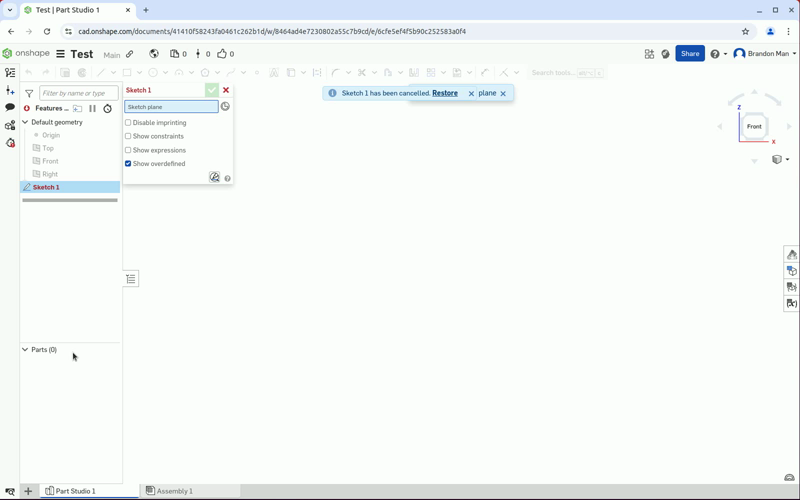
mouse_move(73, 163)
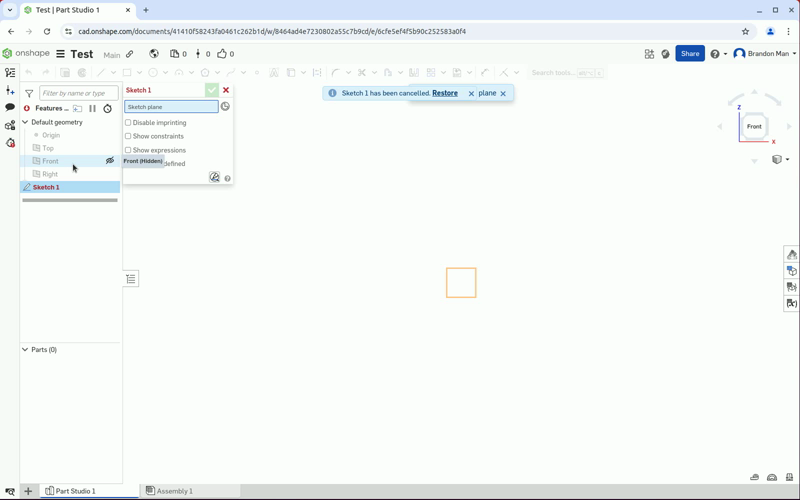
click(73, 163)
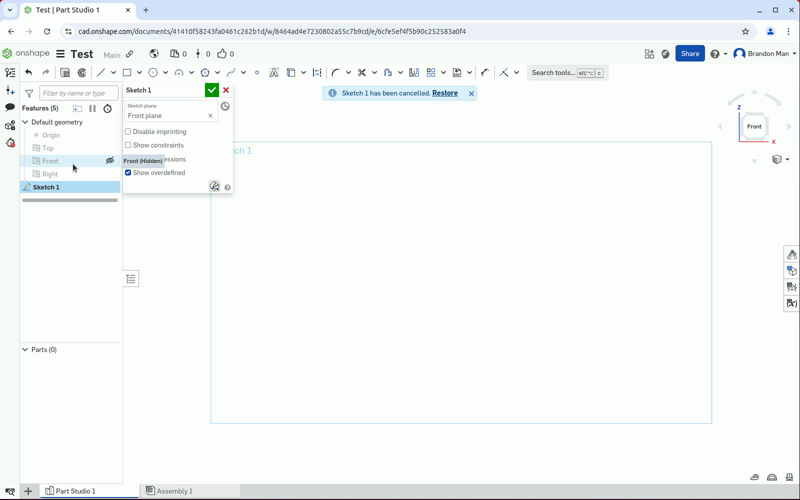
mouse_move(73, 352)
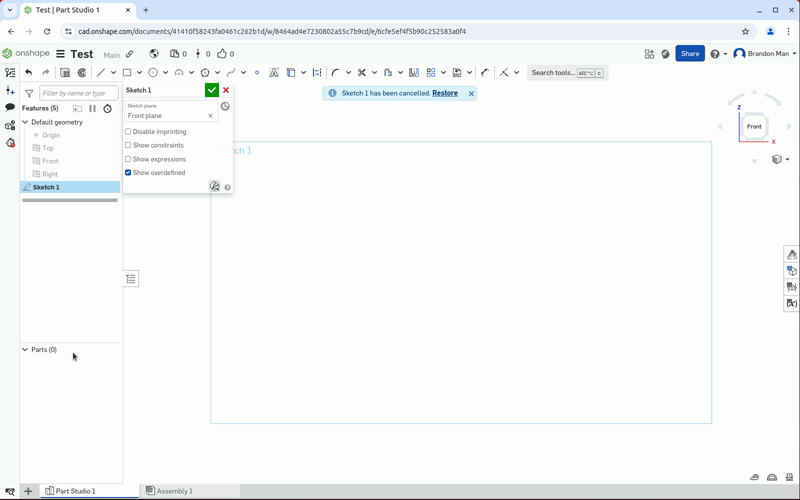
key(y)
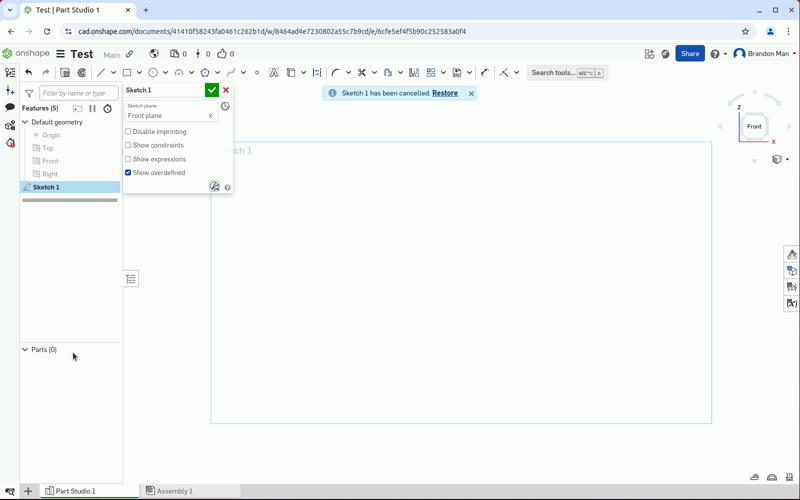
key(l)
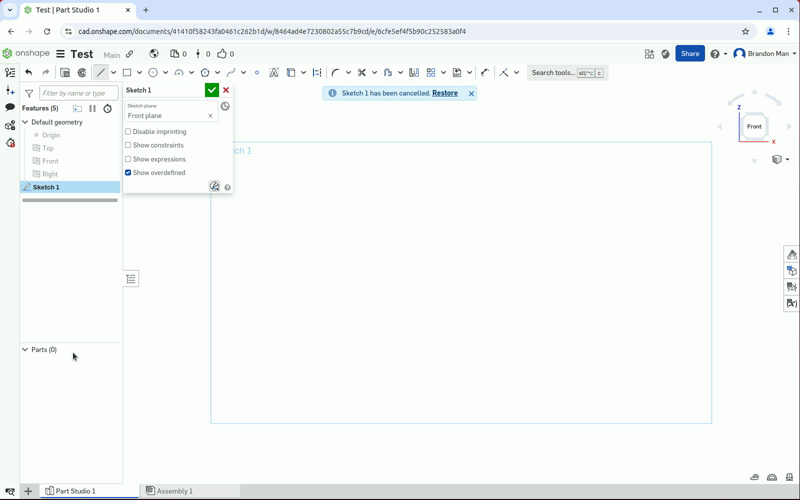
key_down(shift)
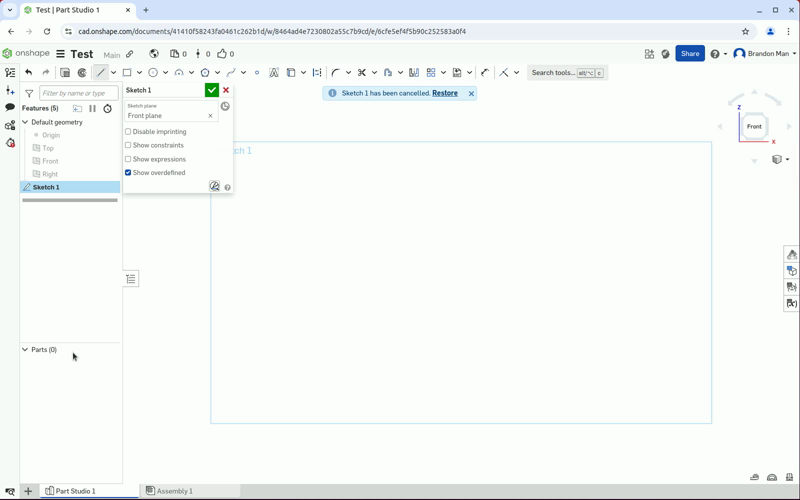
mouse_move(460, 282)
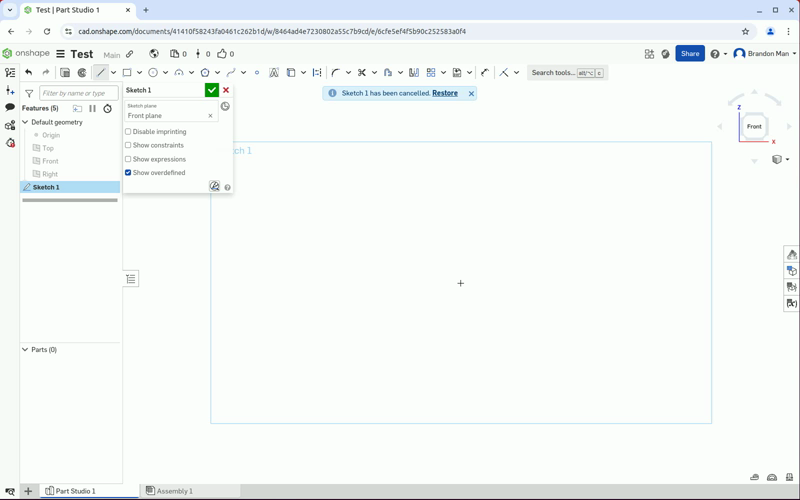
click(460, 282)
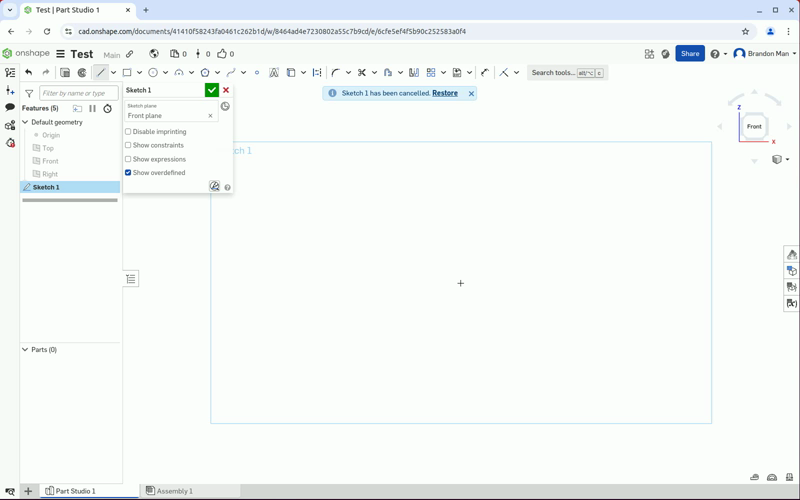
key_up(shift)
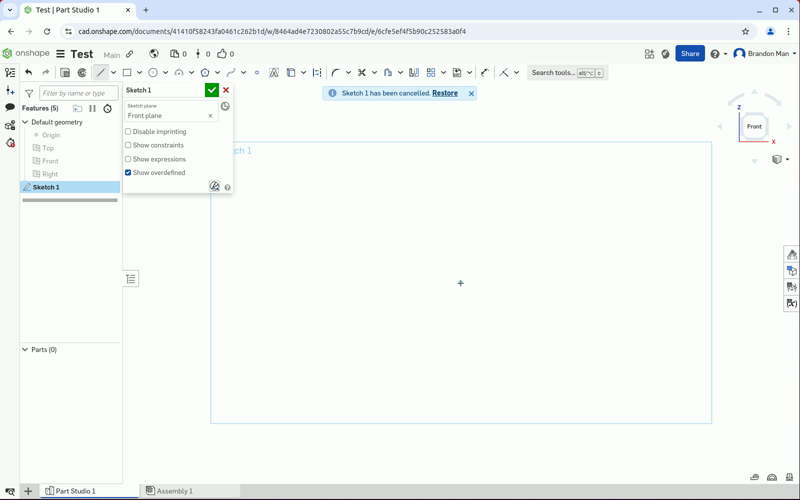
key_down(shift)
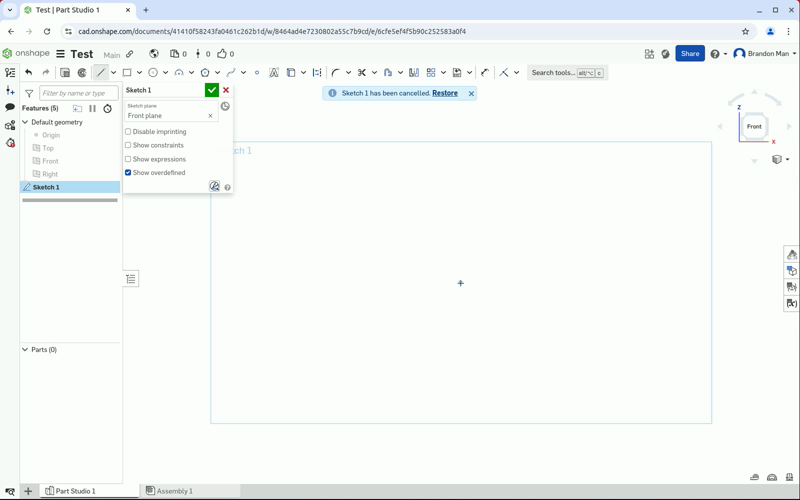
mouse_move(565, 282)
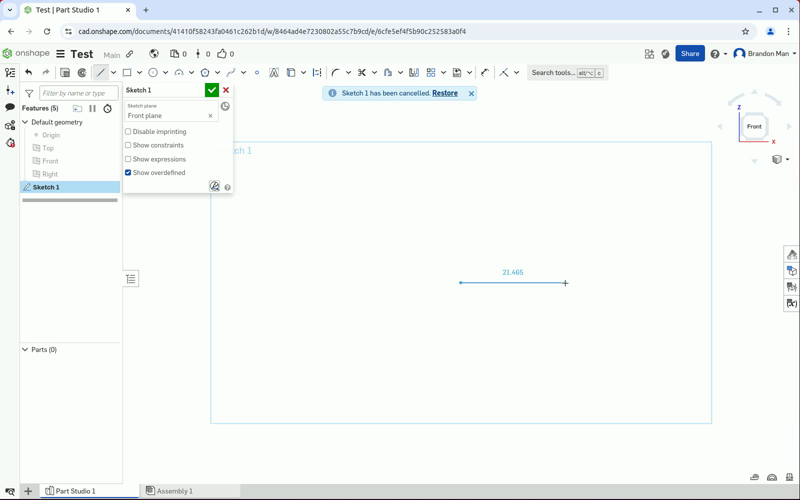
click(565, 282)
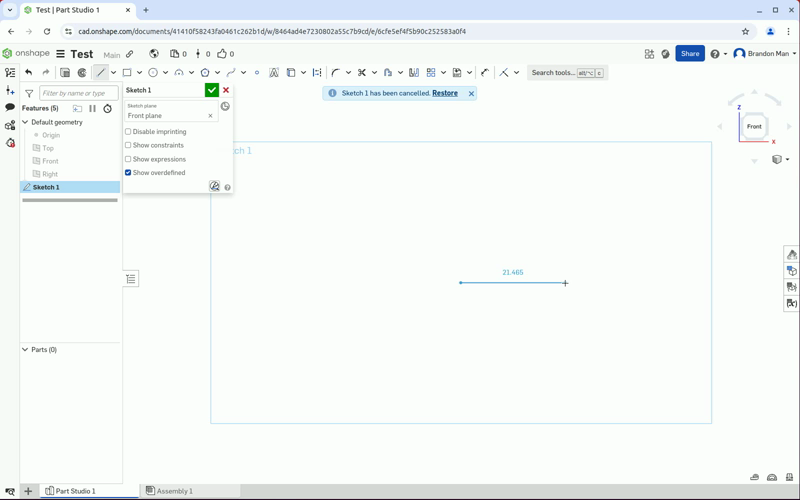
key_up(shift)
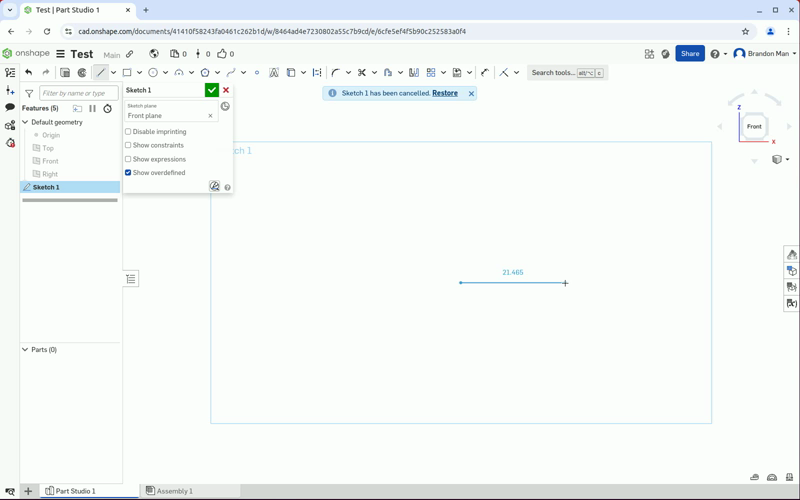
key_down(shift)
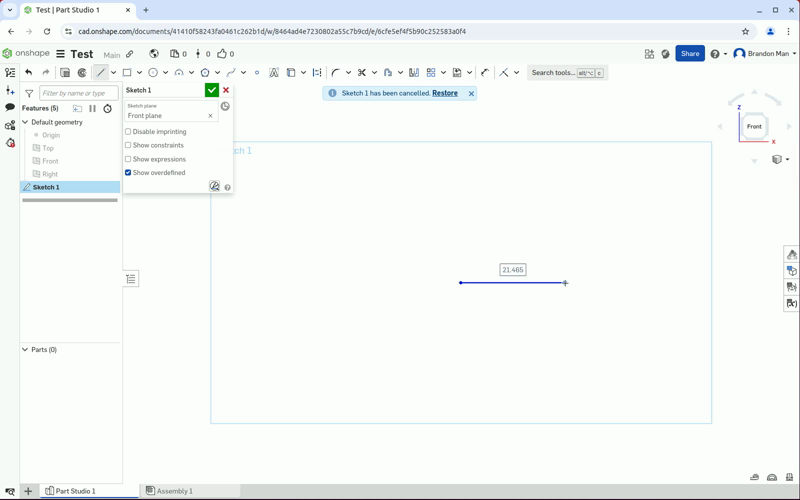
mouse_move(589, 282)
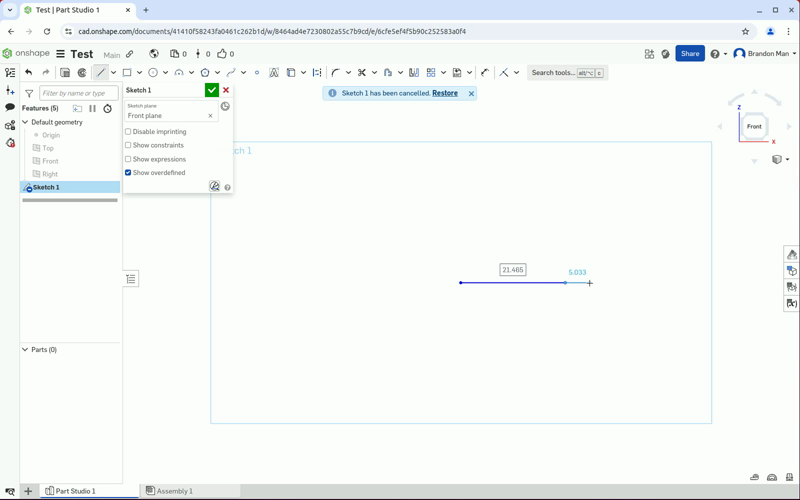
mouse_move(565, 256)
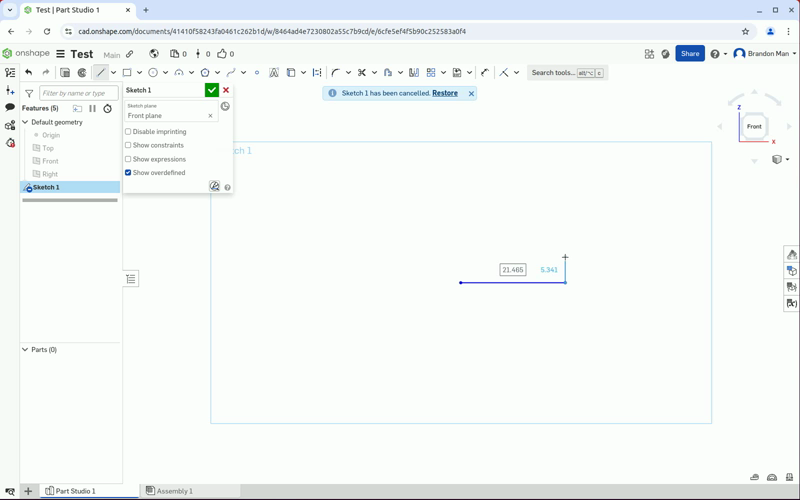
click(565, 256)
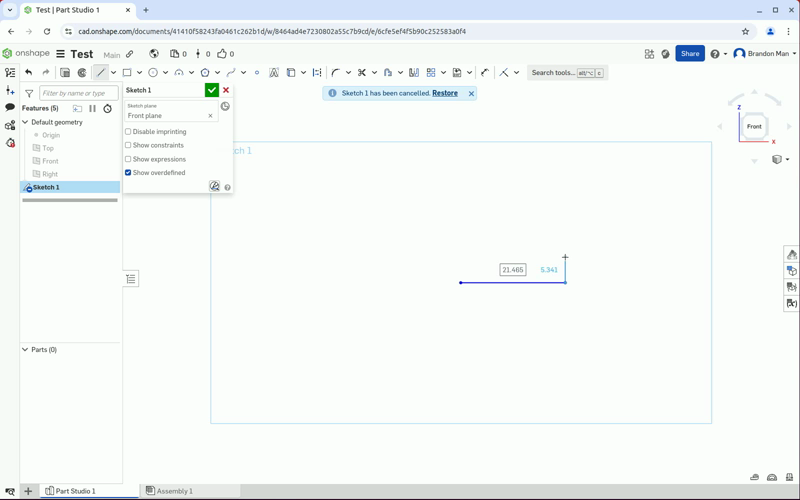
key_up(shift)
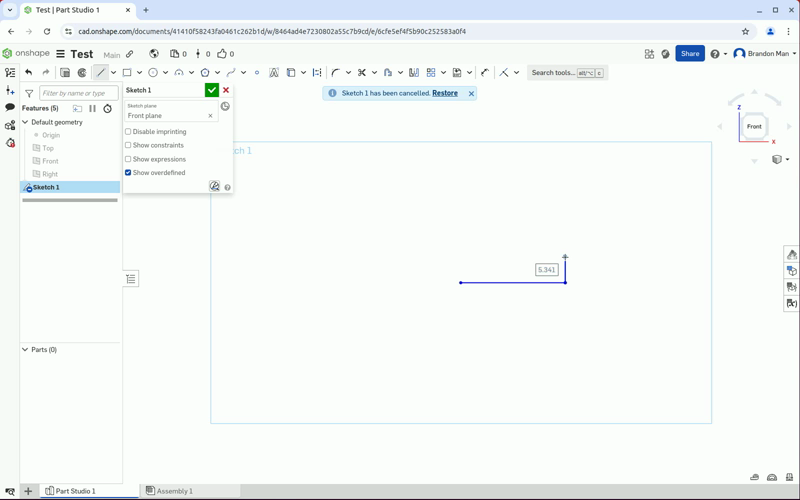
key_down(shift)
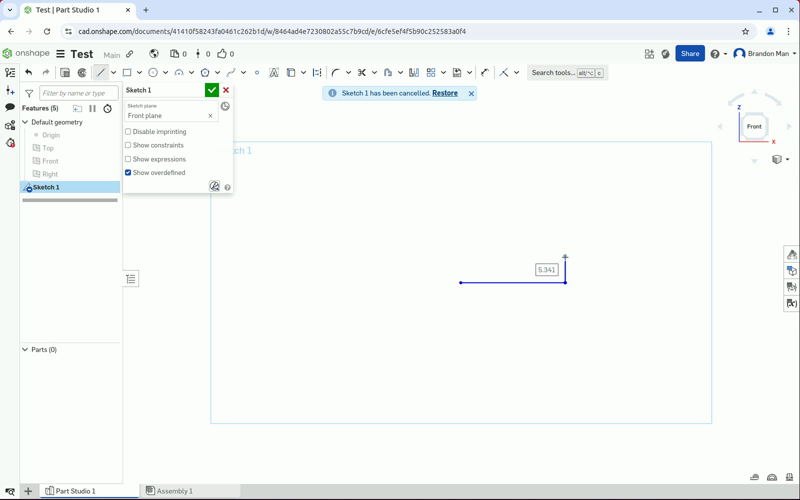
mouse_move(460, 256)
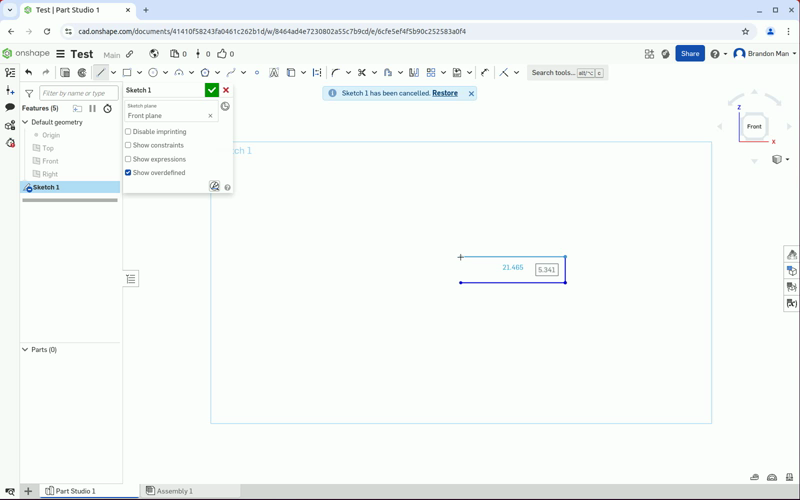
click(460, 256)
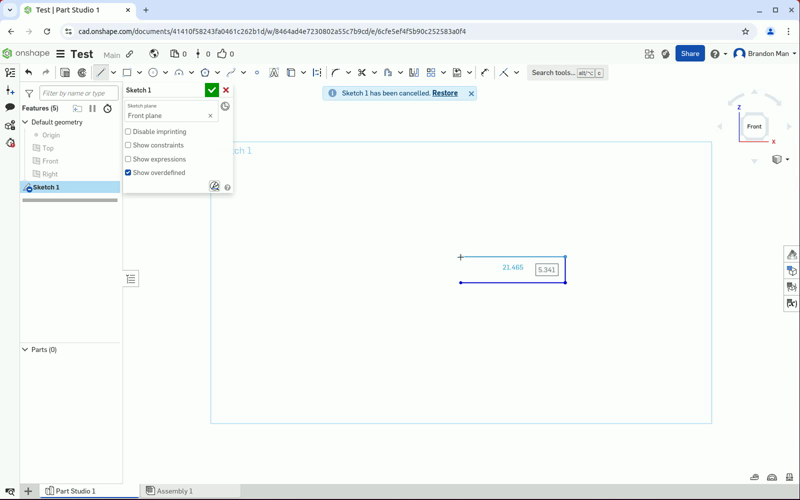
key_up(shift)
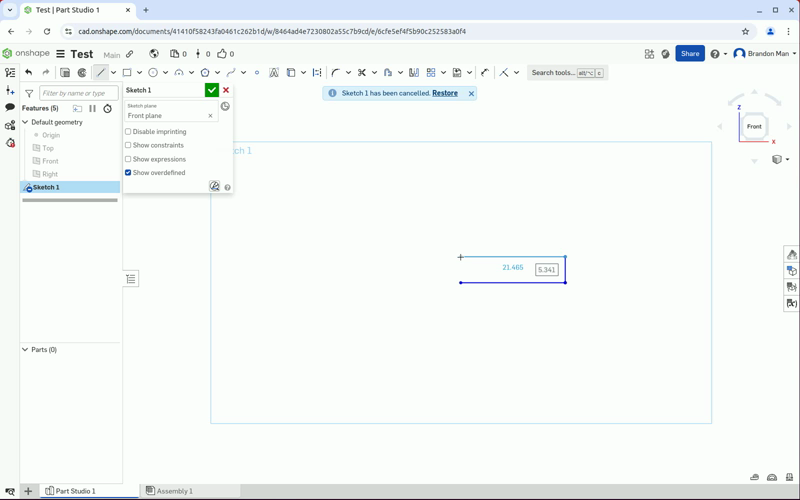
mouse_move(490, 256)
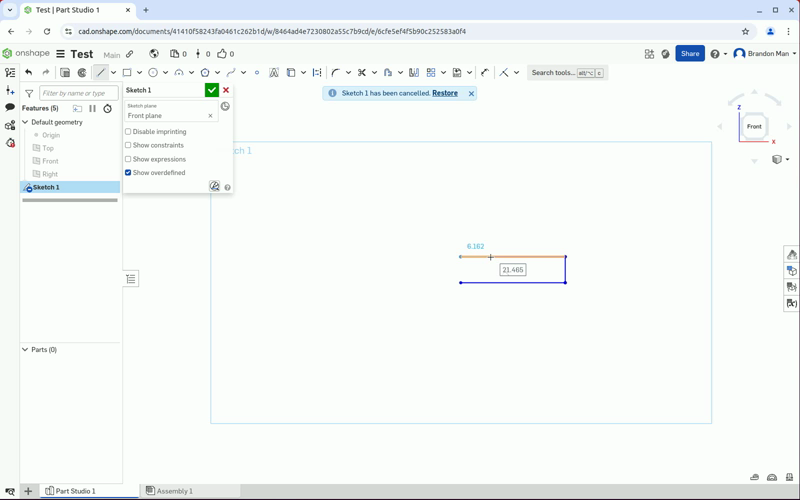
key_down(shift)
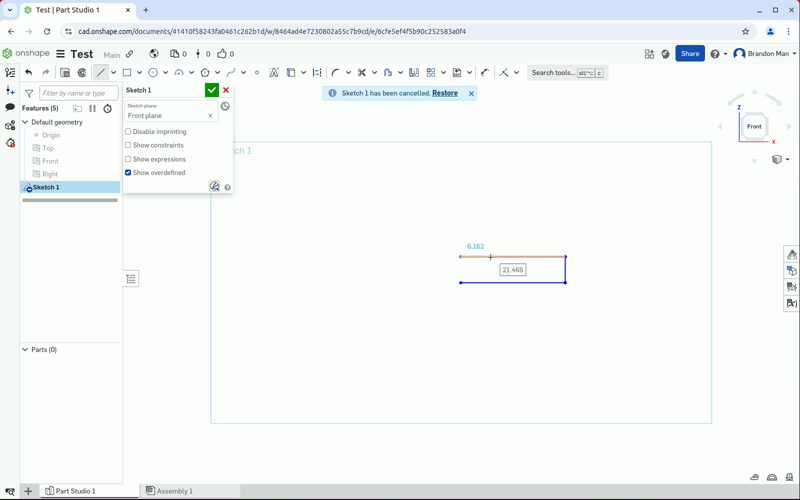
mouse_move(460, 282)
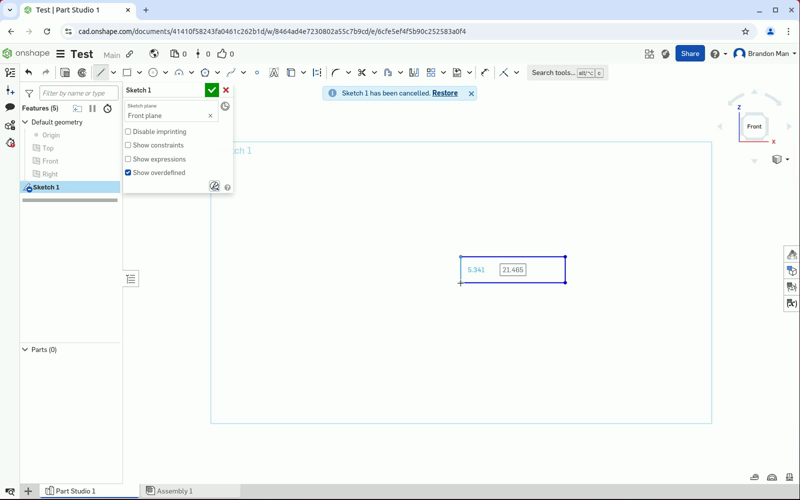
key_up(shift)
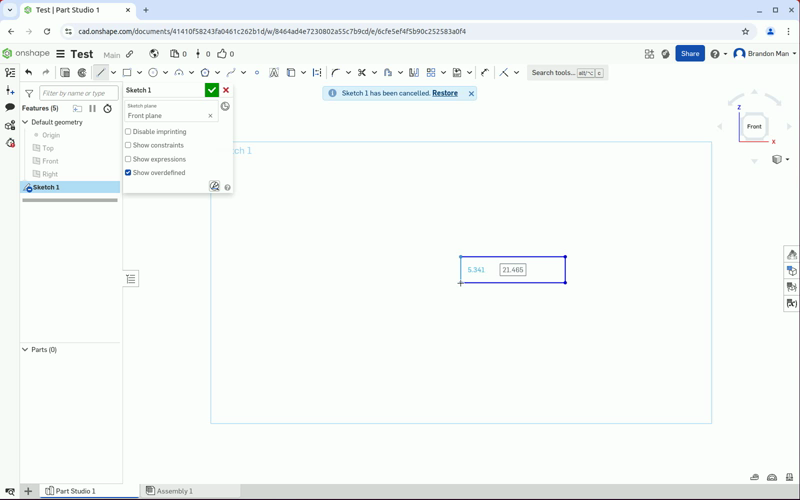
click(460, 282)
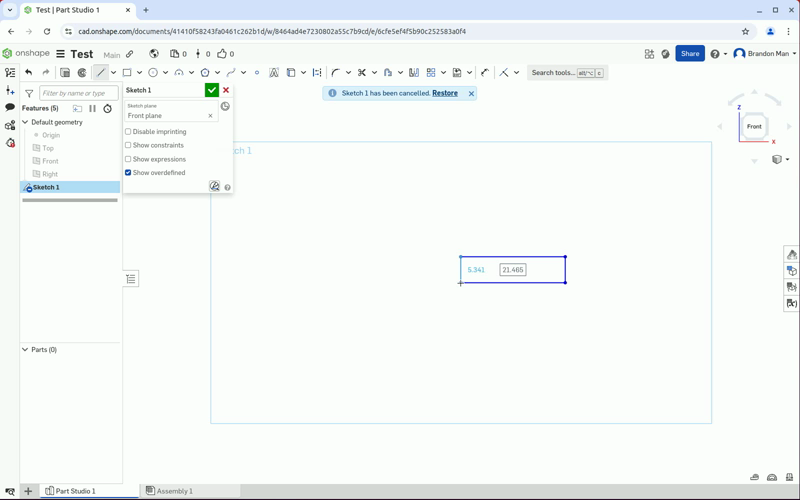
key(esc)
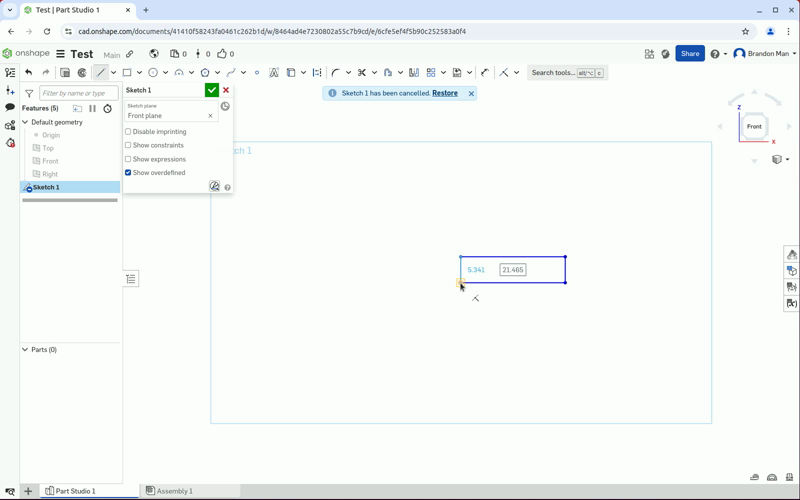
mouse_move(503, 270)
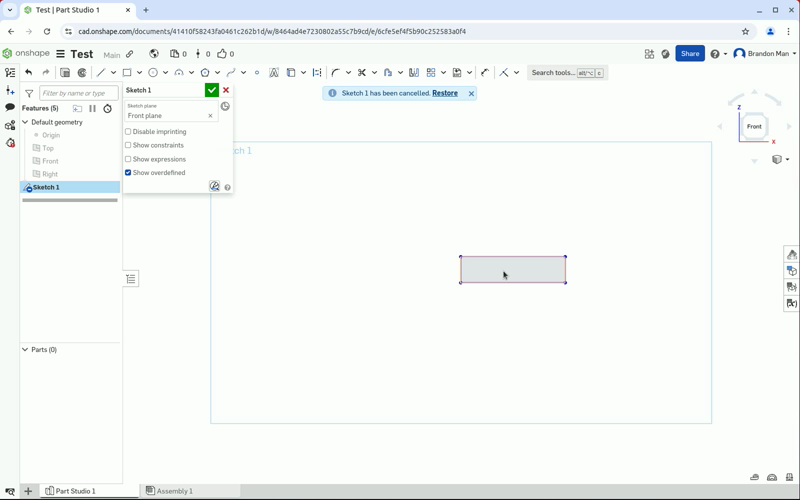
click(503, 270)
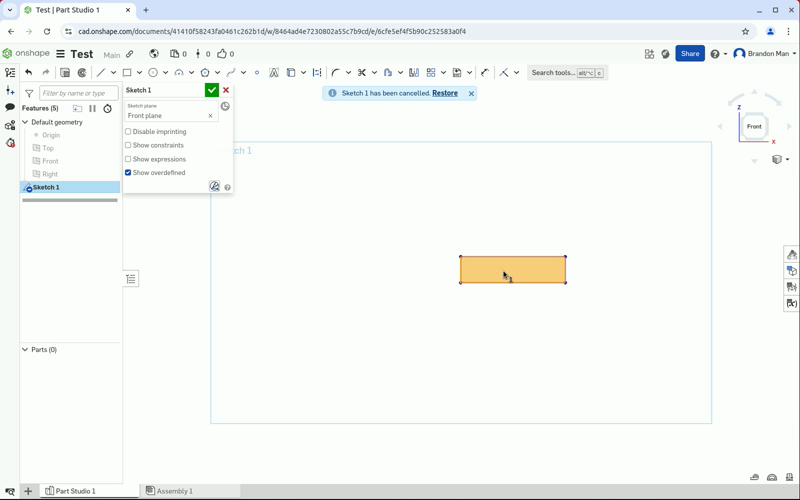
mouse_move(73, 352)
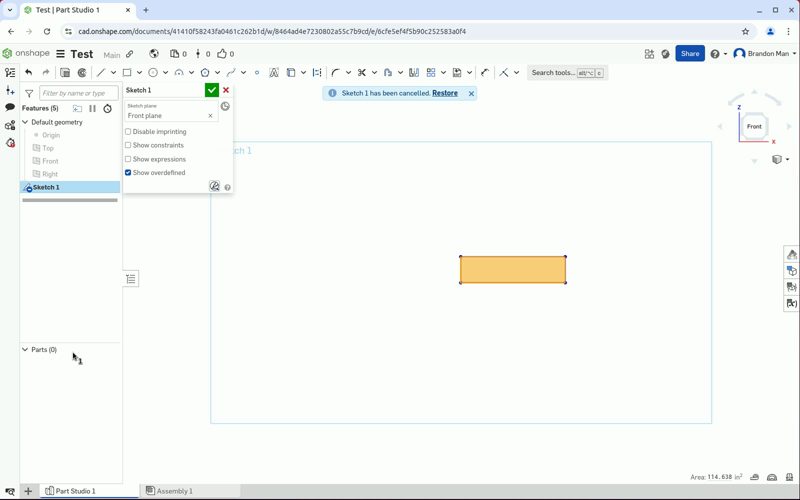
key(shift+y)
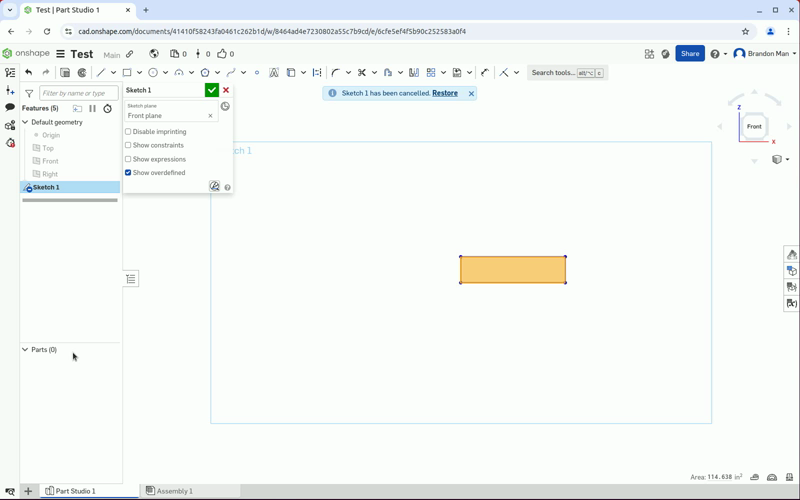
key(shift+e)
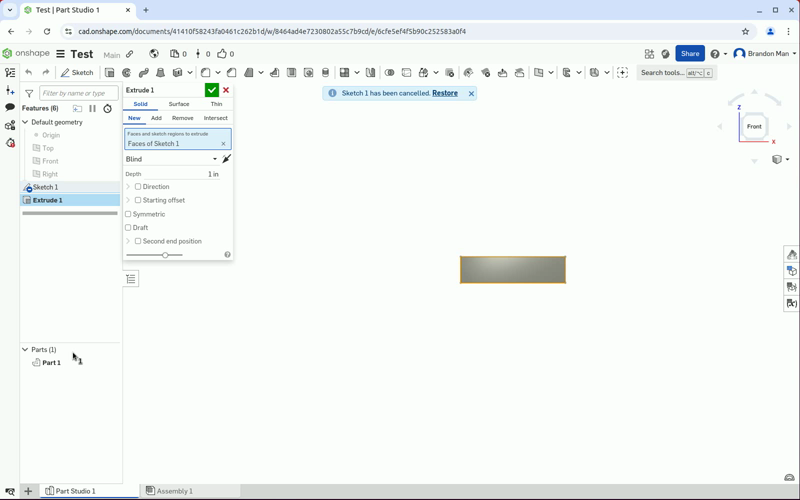
mouse_move(143, 106)
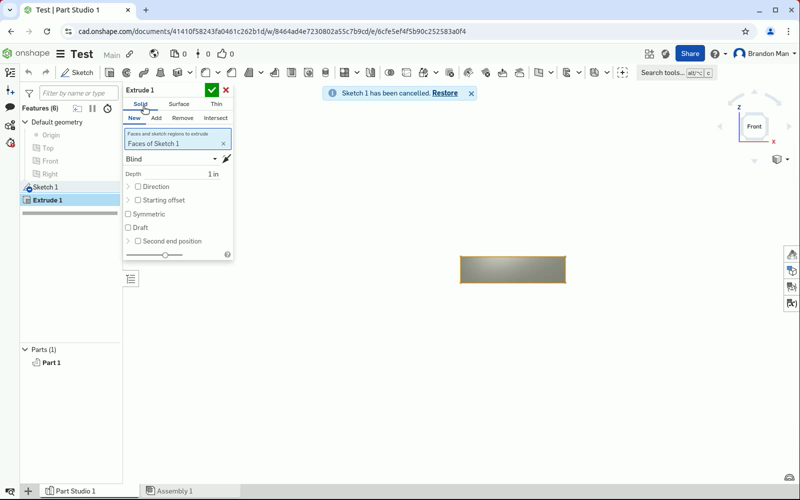
click(143, 106)
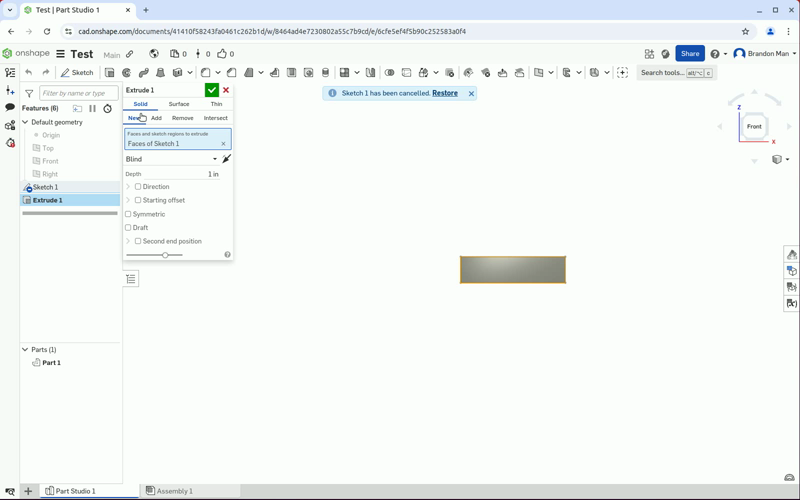
mouse_move(137, 120)
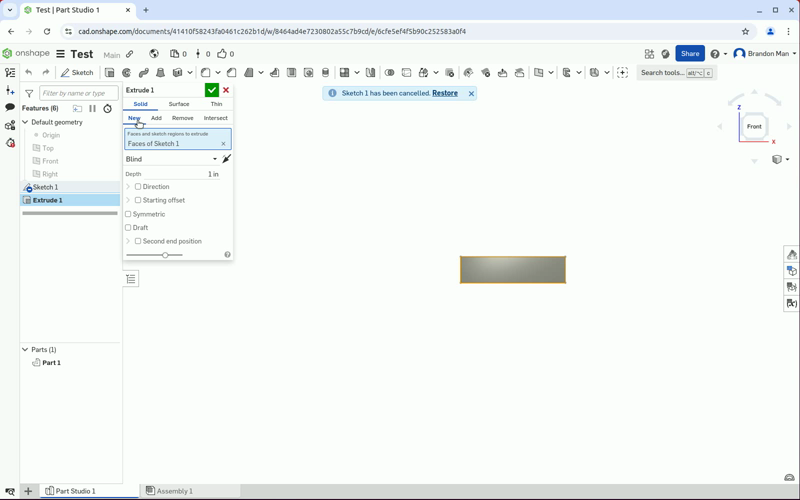
click(137, 120)
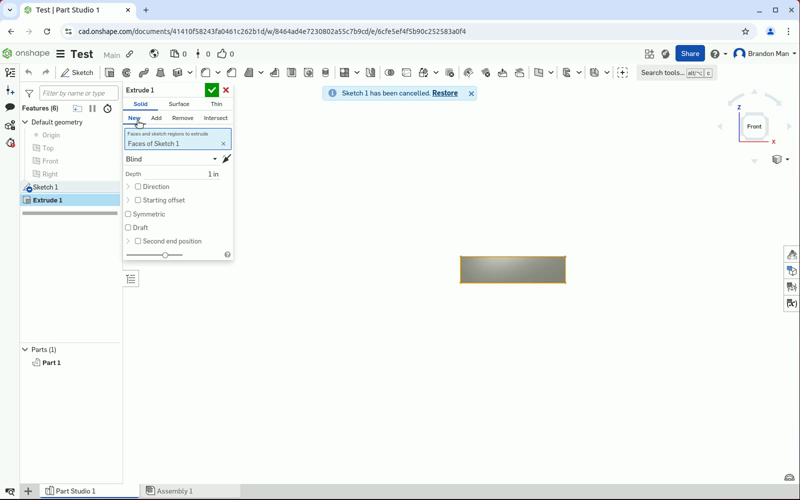
key(tab, 4)
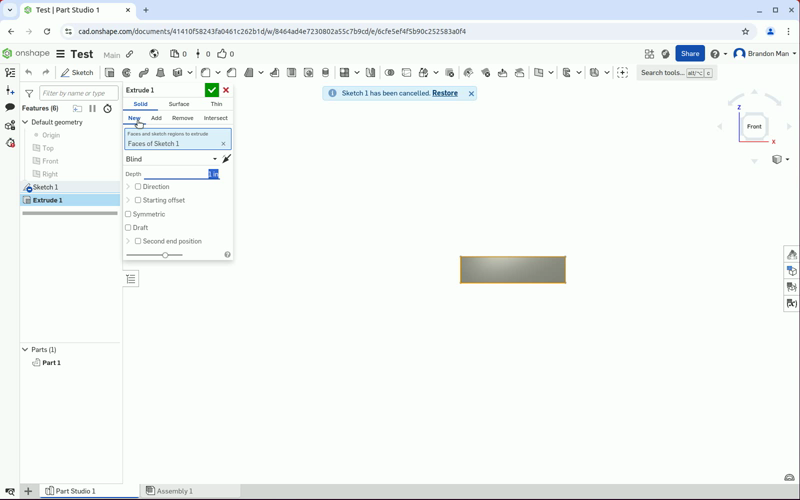
text(-8.666)
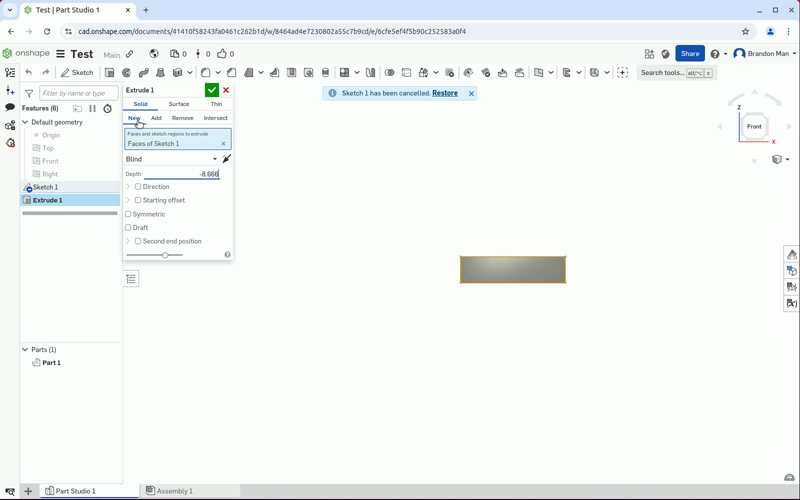
key(enter)
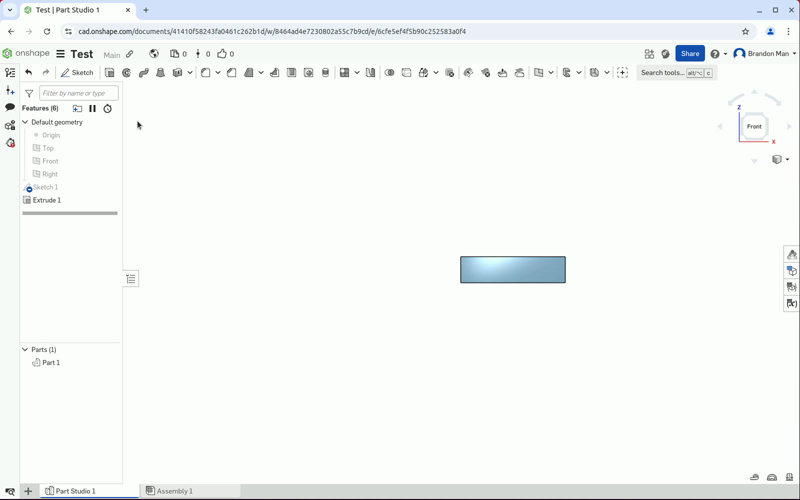
key(shift+h)
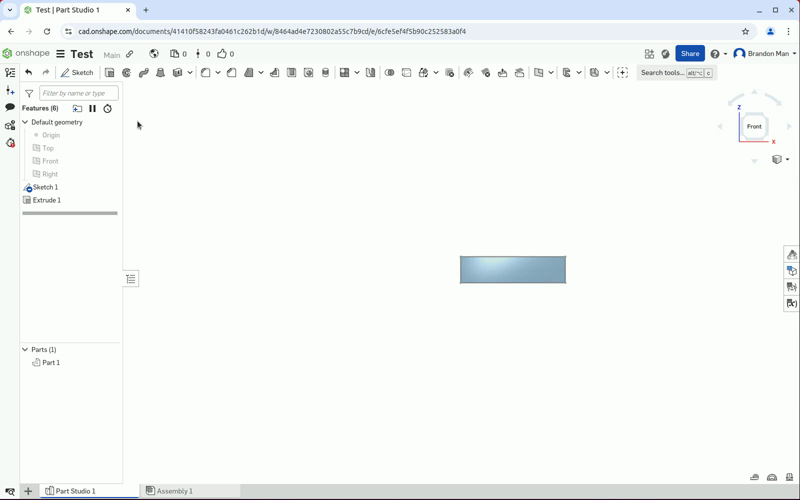
key(shift+h)
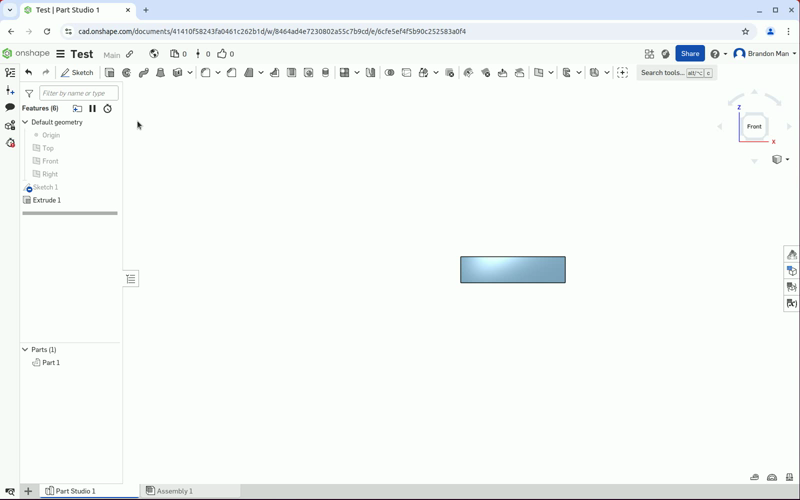
mouse_move(73, 189)
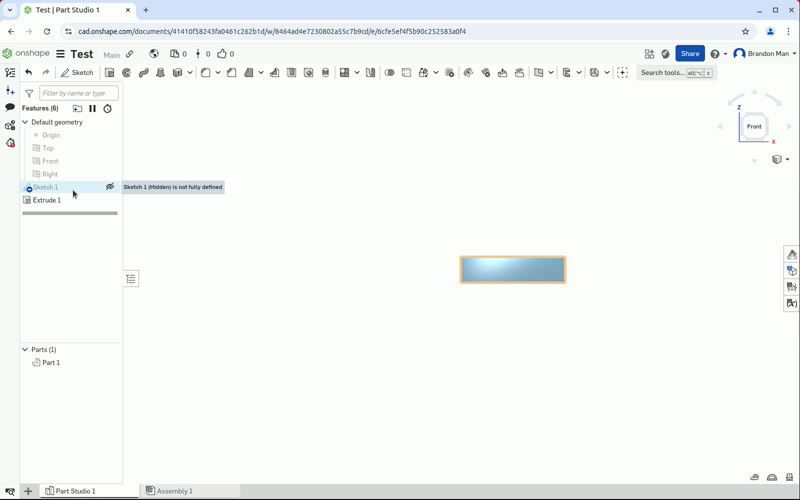
click(73, 189)
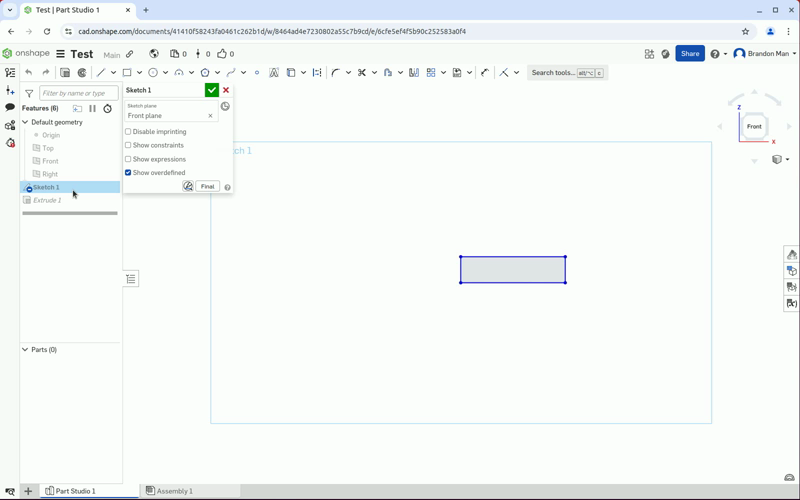
mouse_move(229, 92)
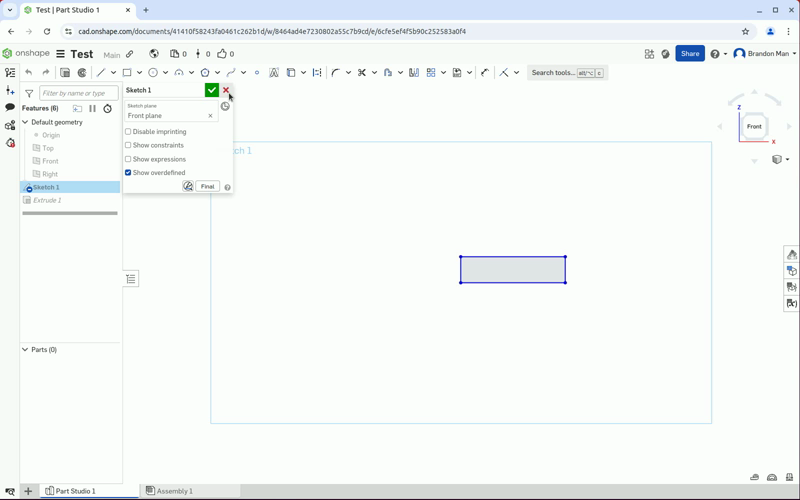
click(229, 92)
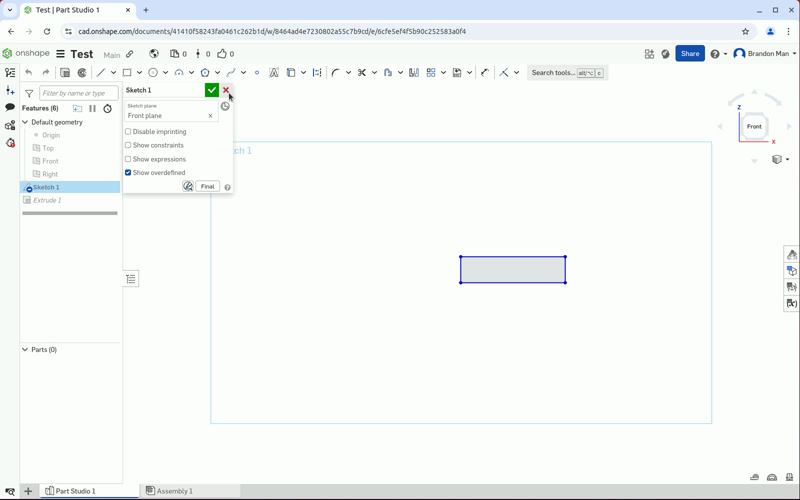
key(shift+s)
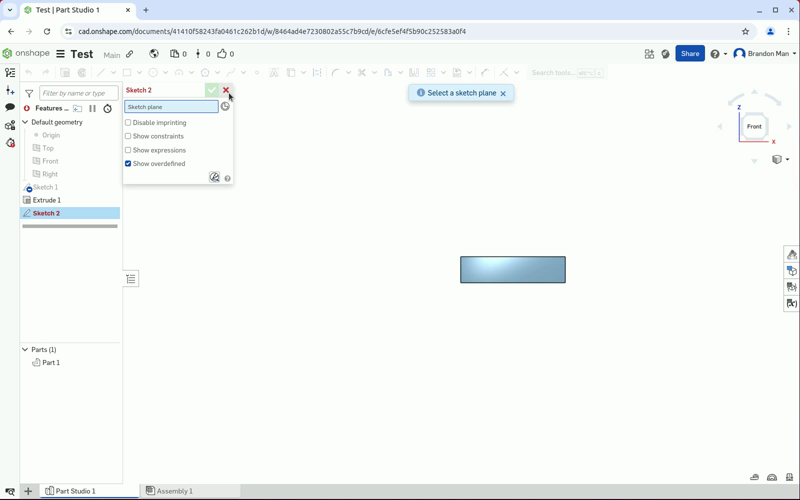
mouse_move(73, 163)
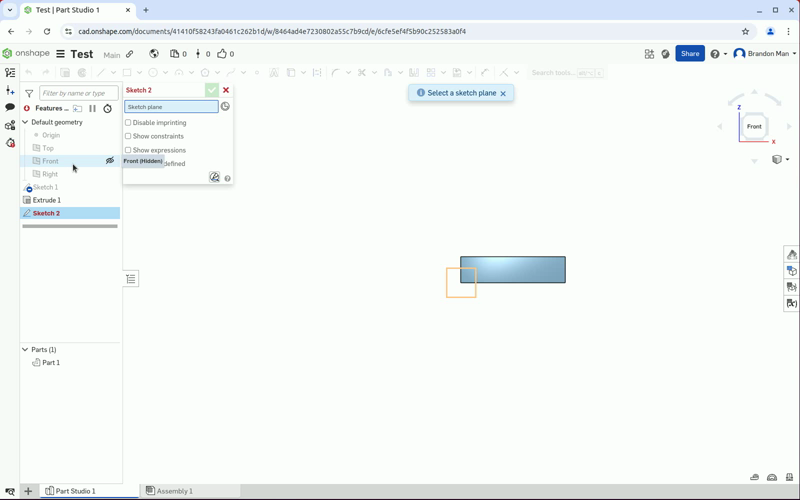
click(73, 163)
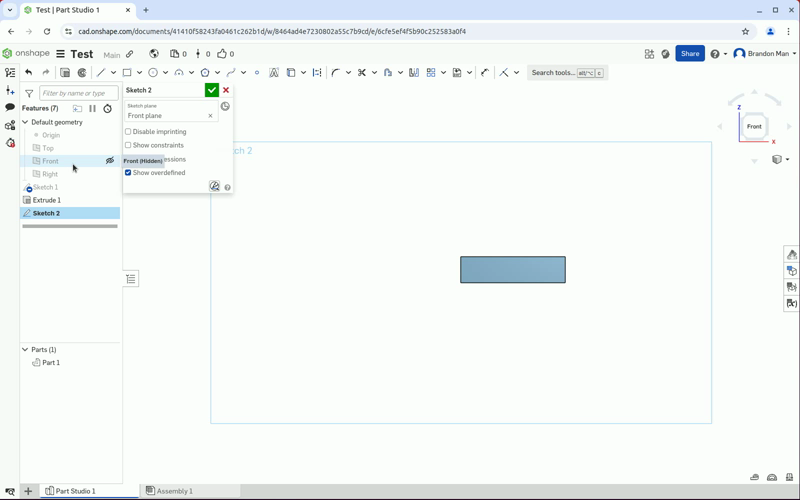
mouse_move(73, 352)
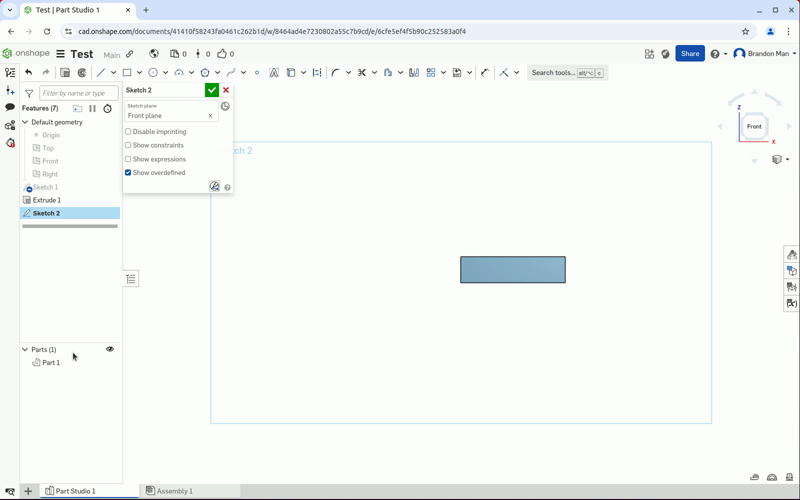
key(y)
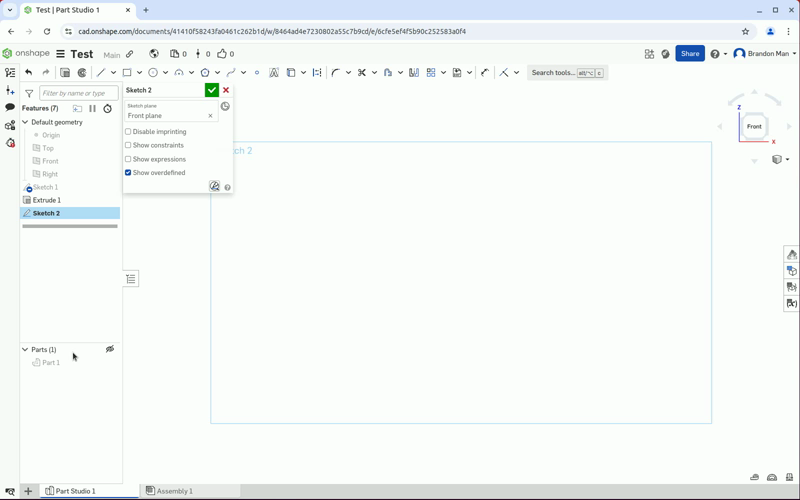
key(c)
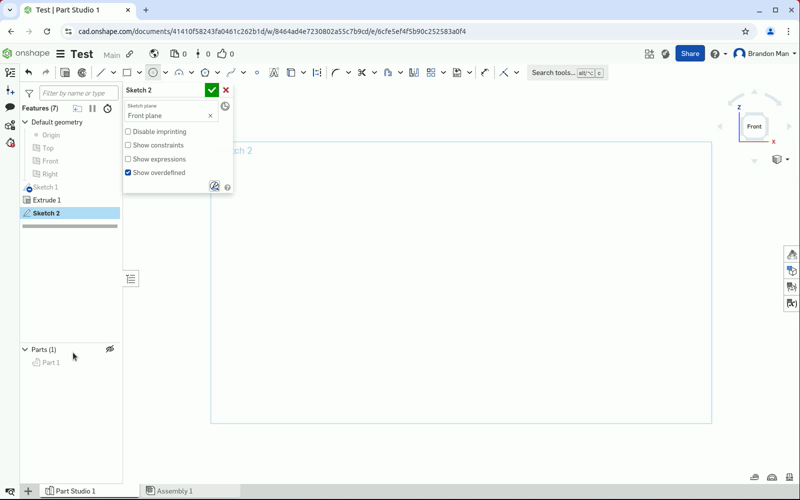
key_down(shift)
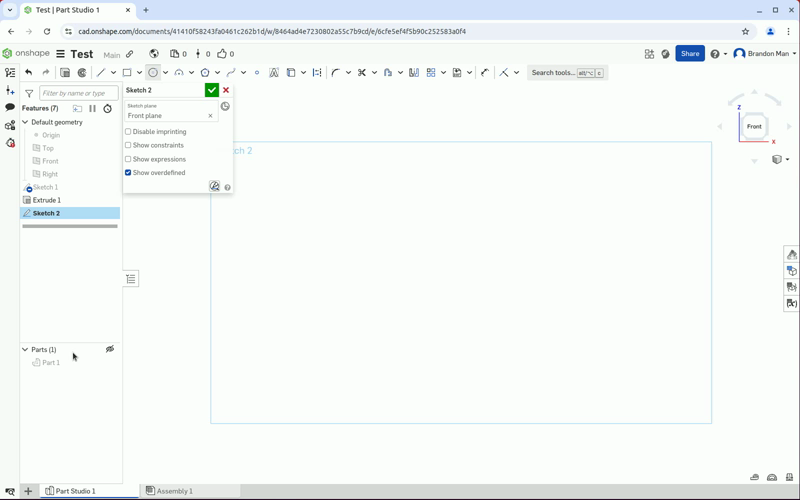
mouse_move(406, 290)
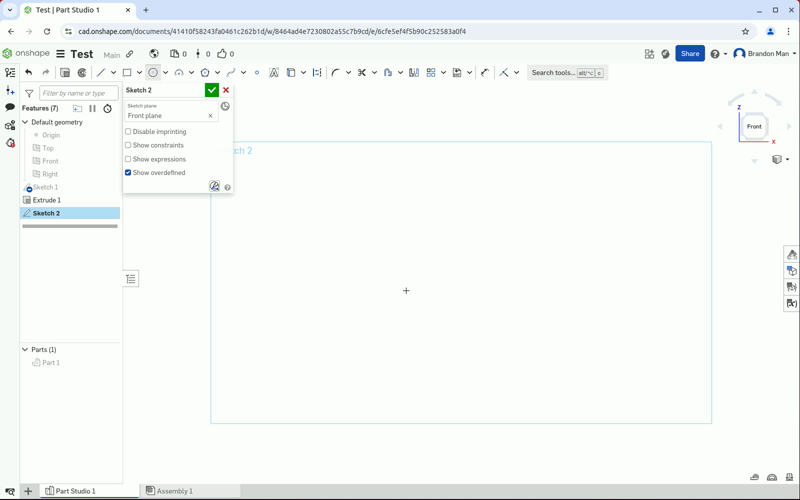
click(406, 290)
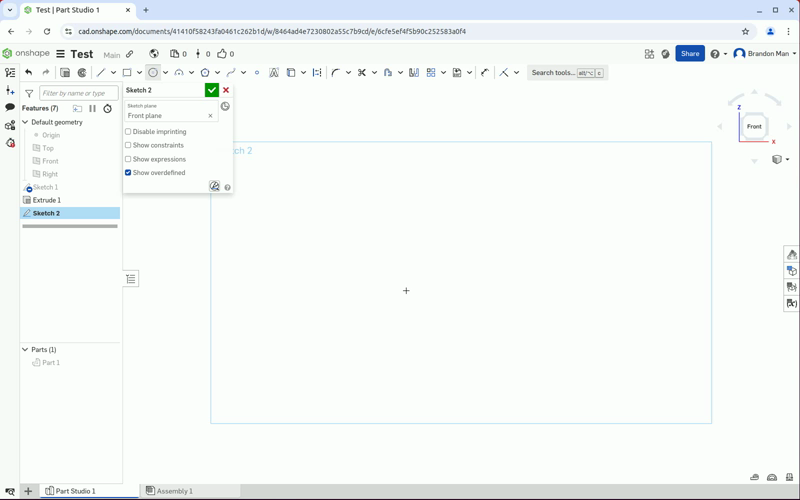
key_up(shift)
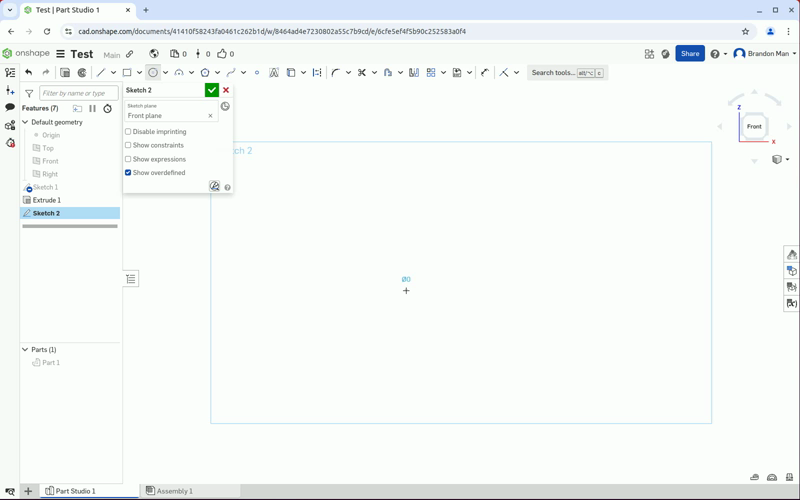
mouse_move(416, 290)
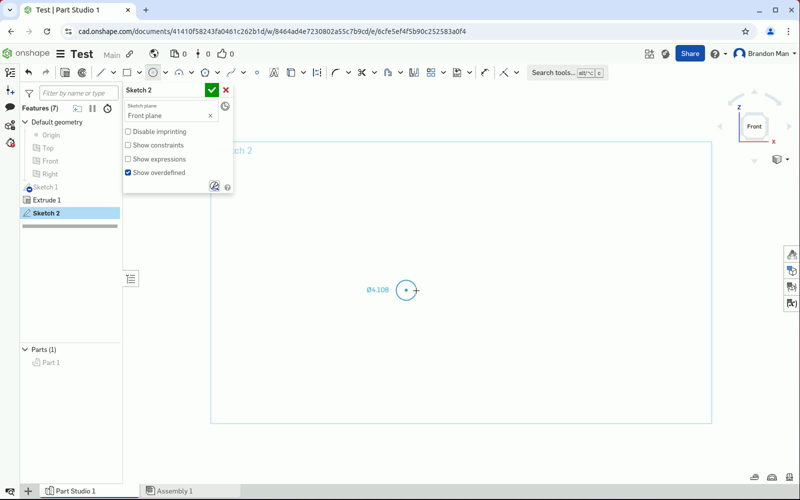
click(416, 290)
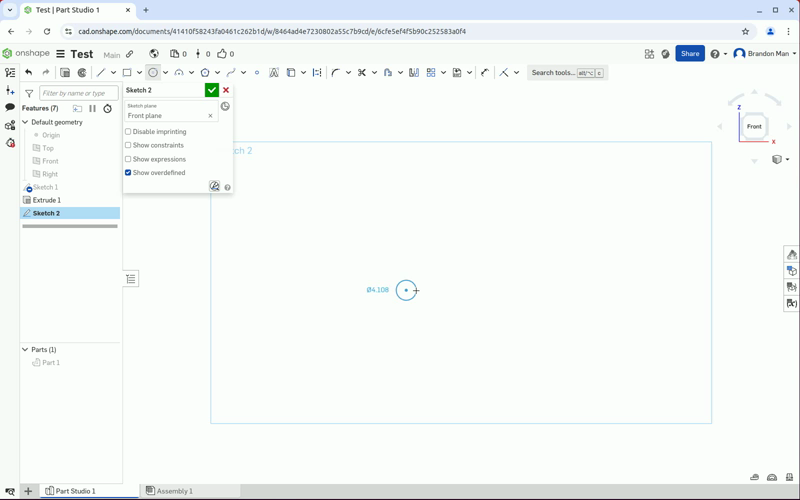
key(esc)
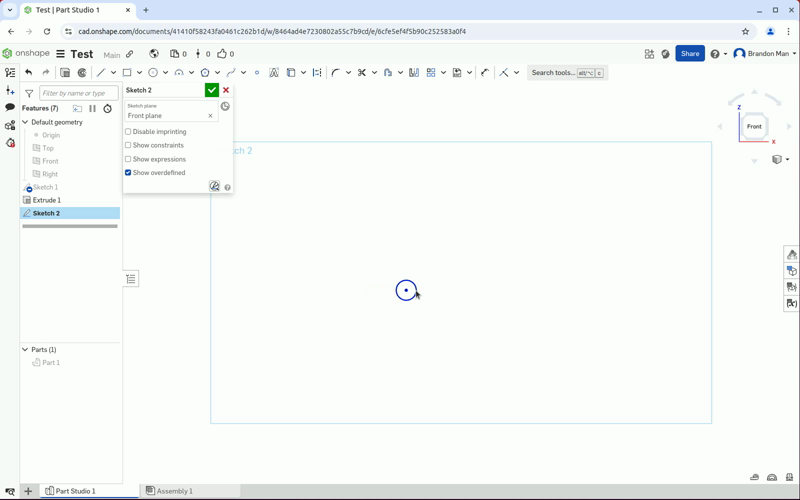
mouse_move(401, 292)
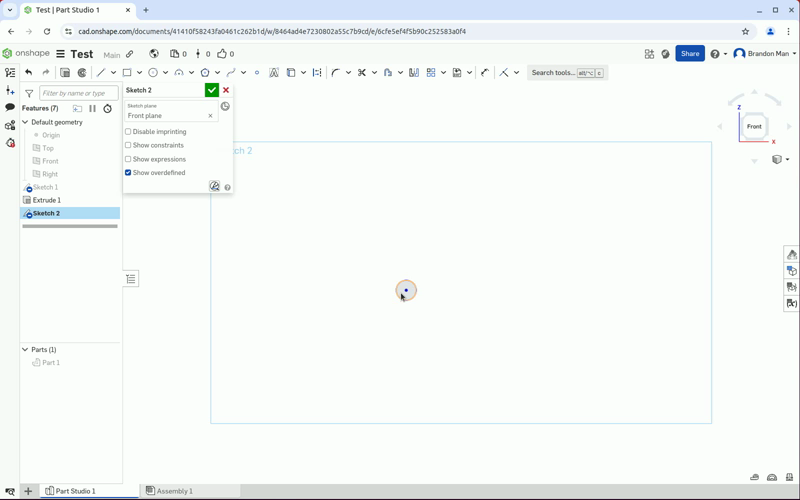
scroll(6)
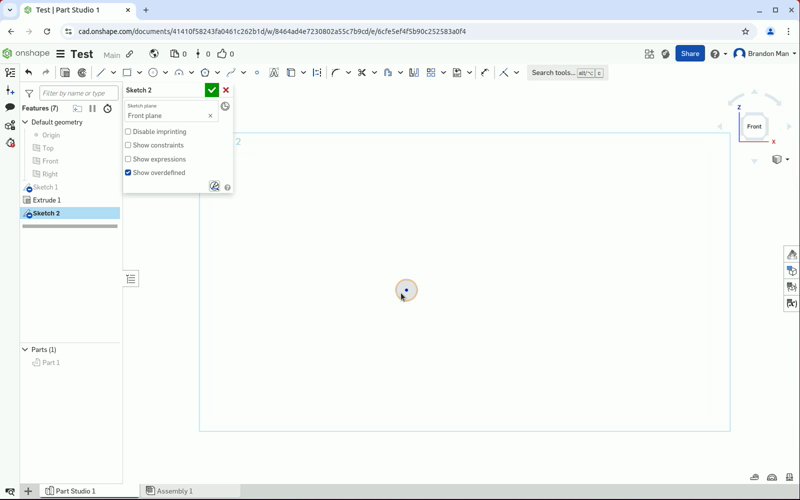
scroll(6)
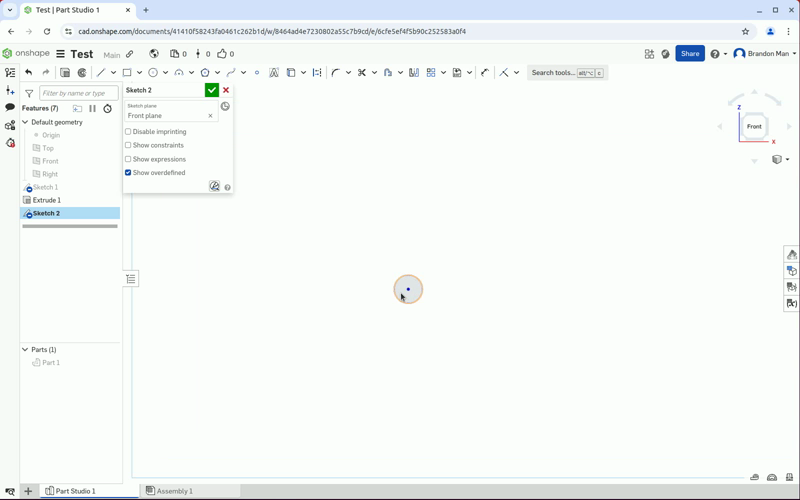
scroll(6)
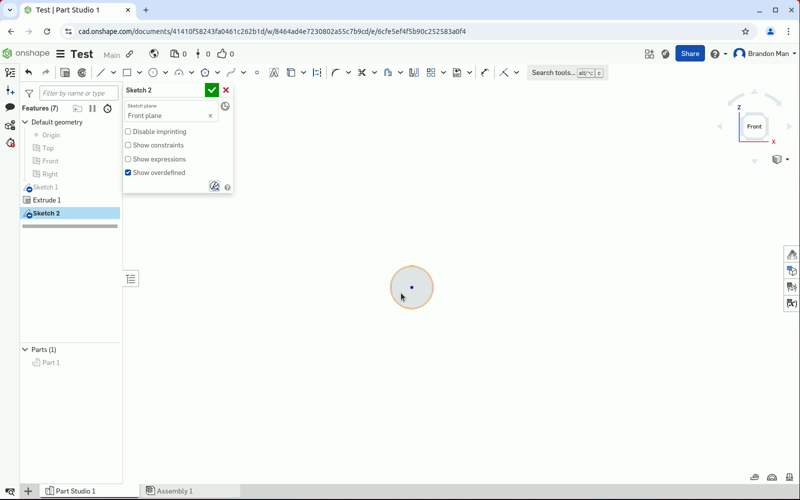
scroll(6)
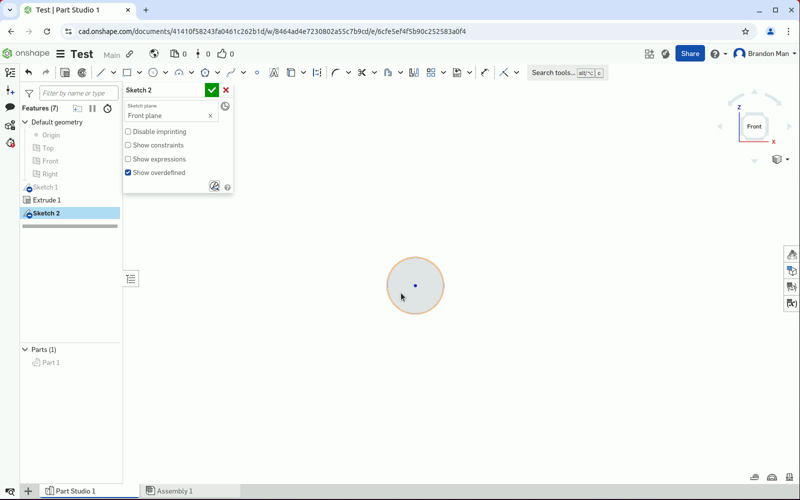
scroll(6)
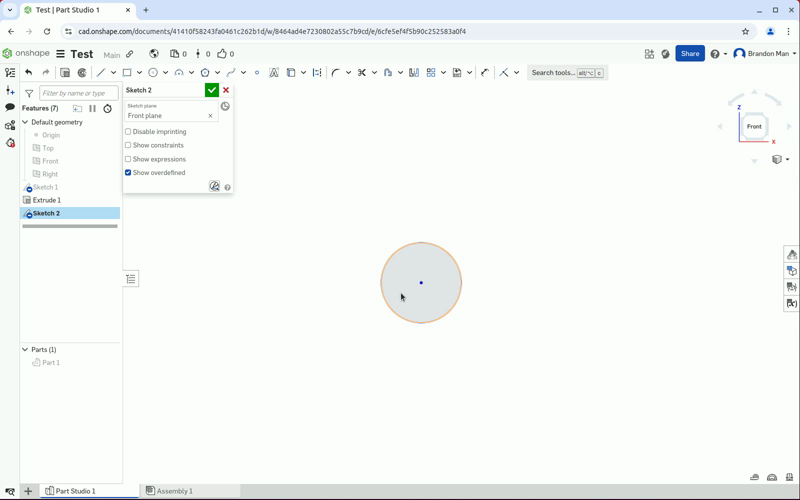
scroll(6)
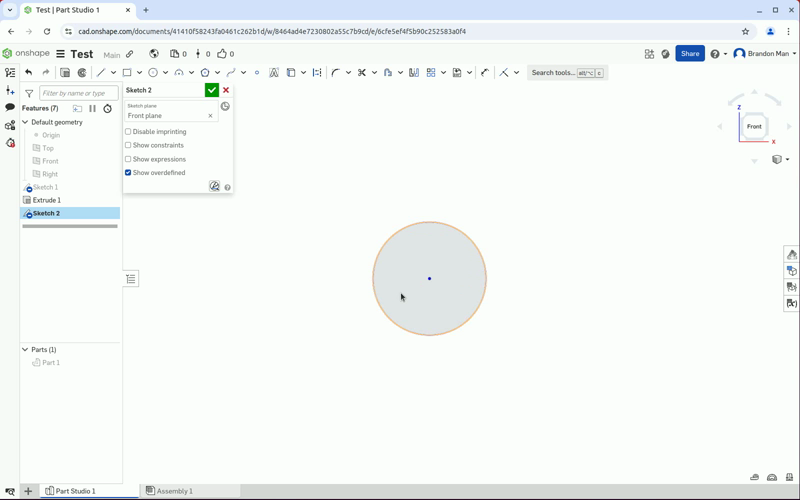
scroll(6)
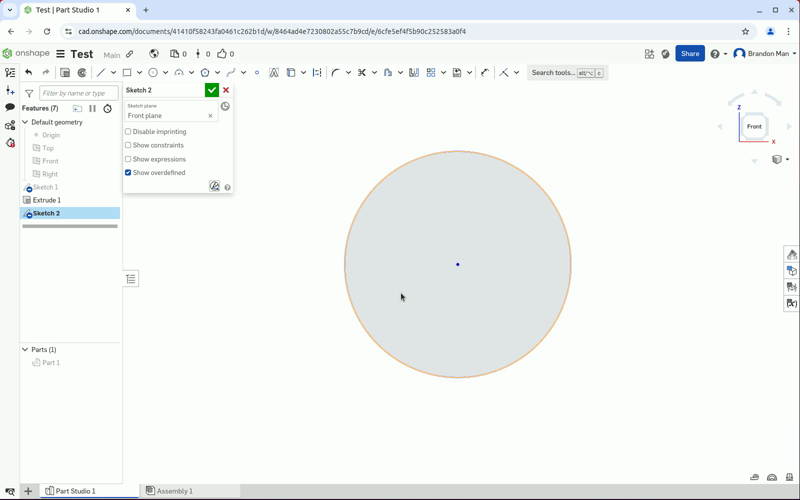
click(401, 292)
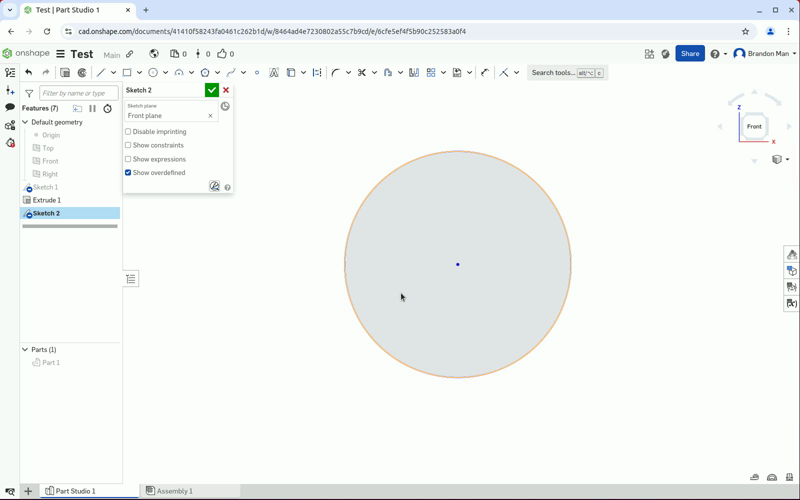
scroll(-6)
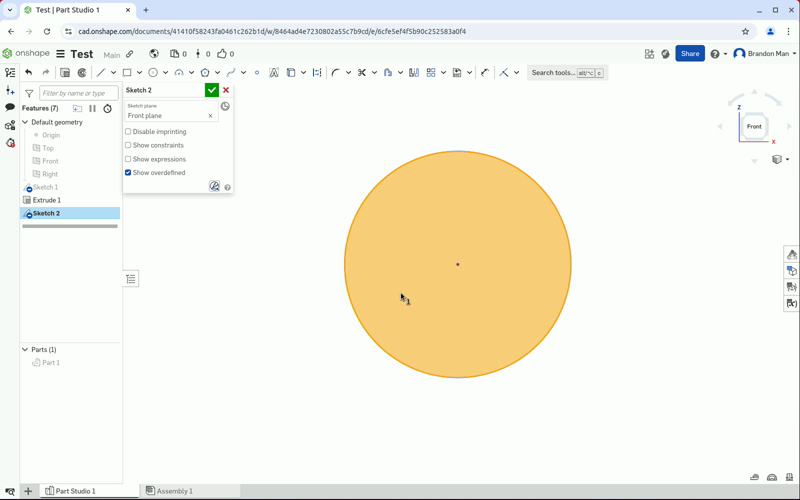
scroll(-6)
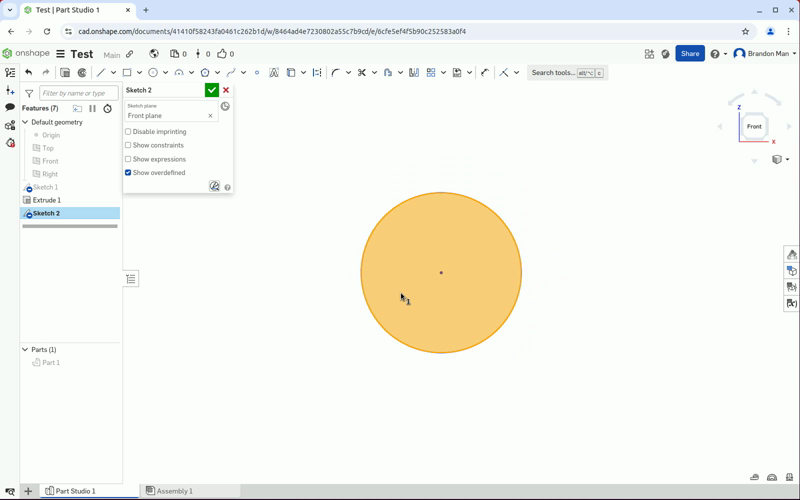
scroll(-6)
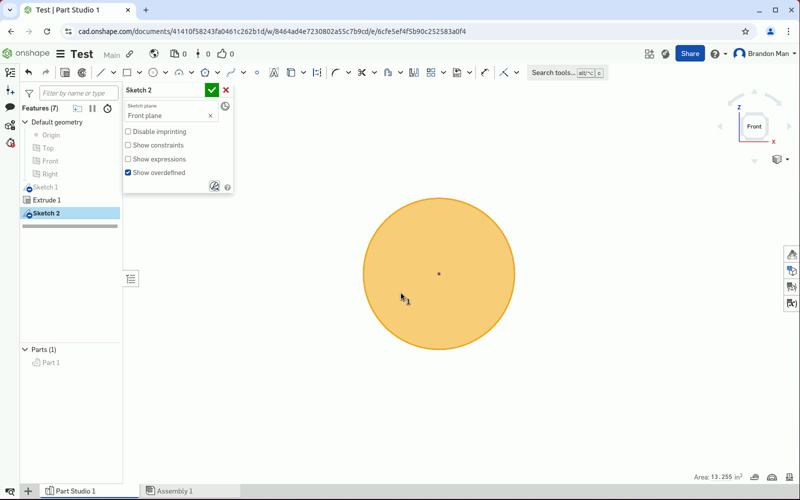
scroll(-6)
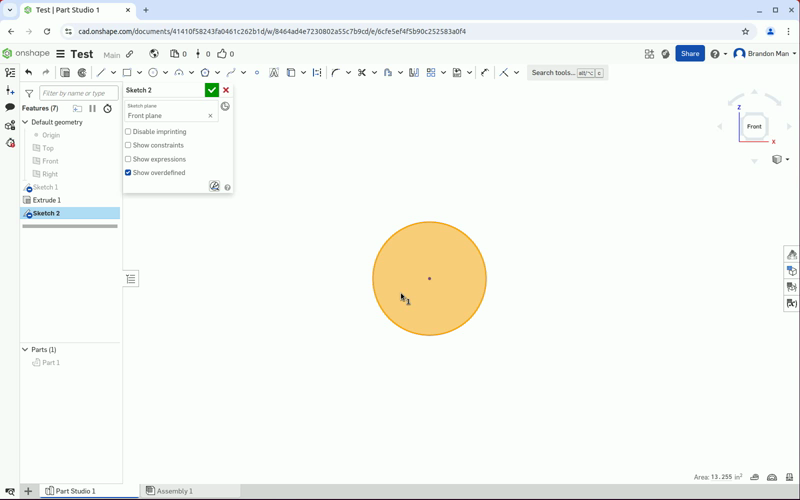
scroll(-6)
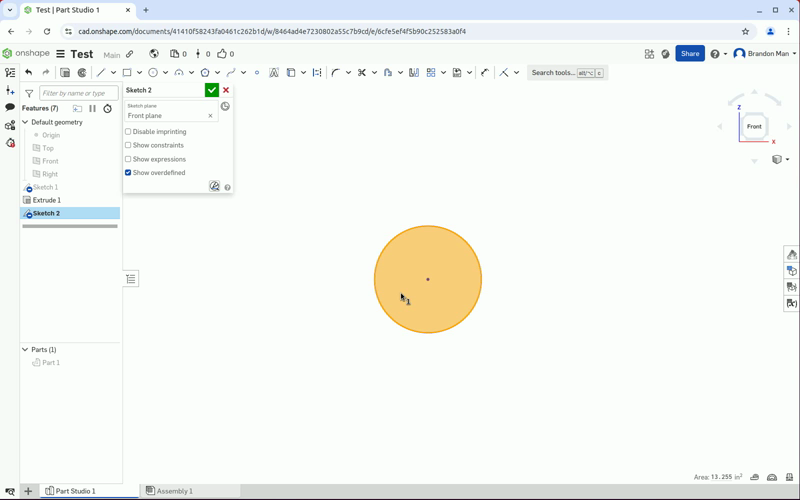
scroll(-6)
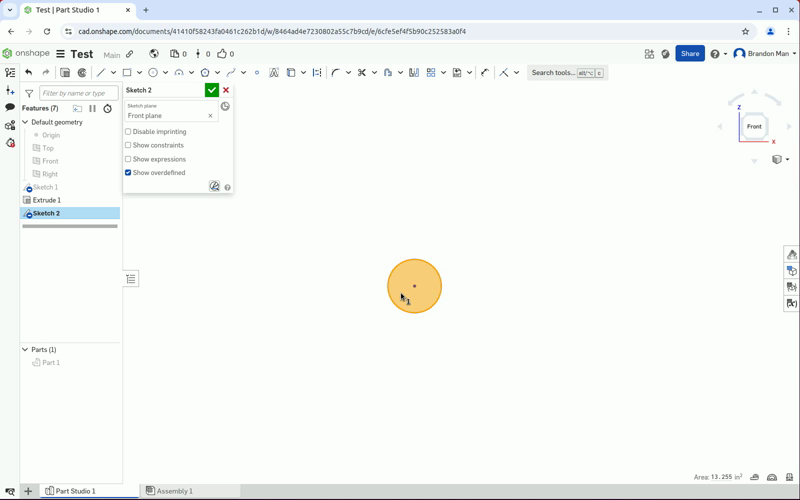
scroll(-6)
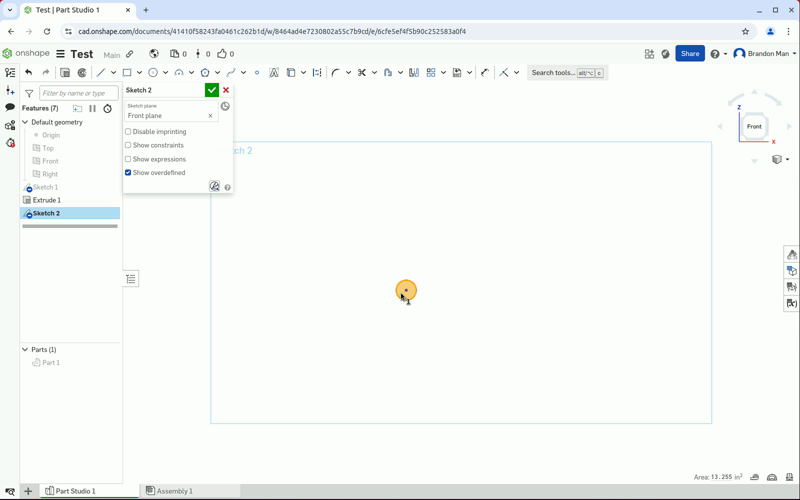
mouse_move(73, 352)
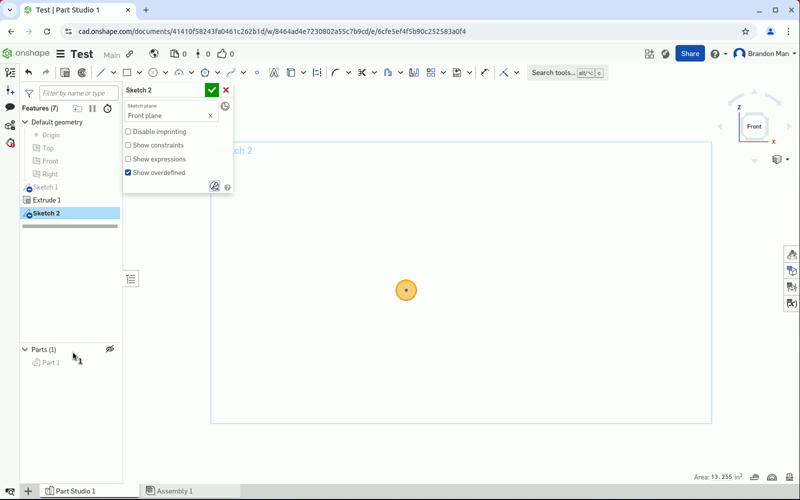
key(shift+y)
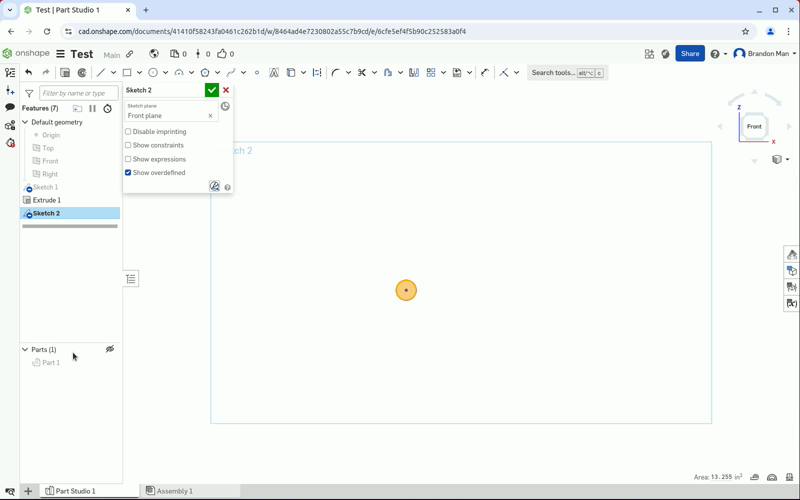
key(shift+e)
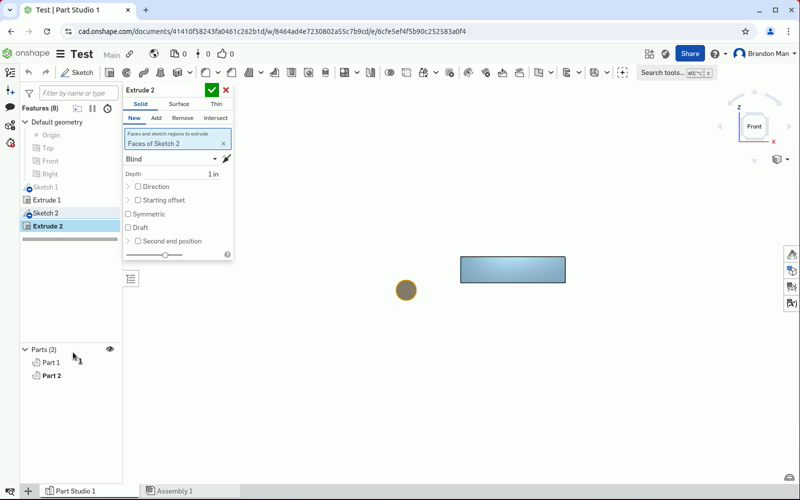
mouse_move(143, 106)
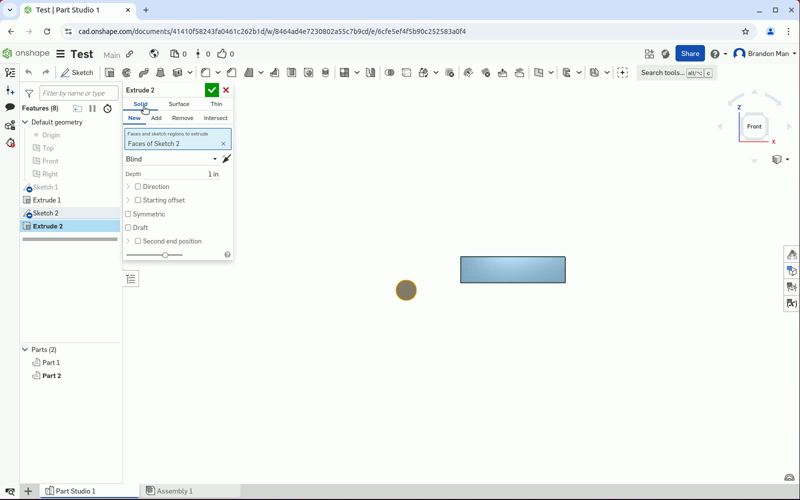
click(143, 106)
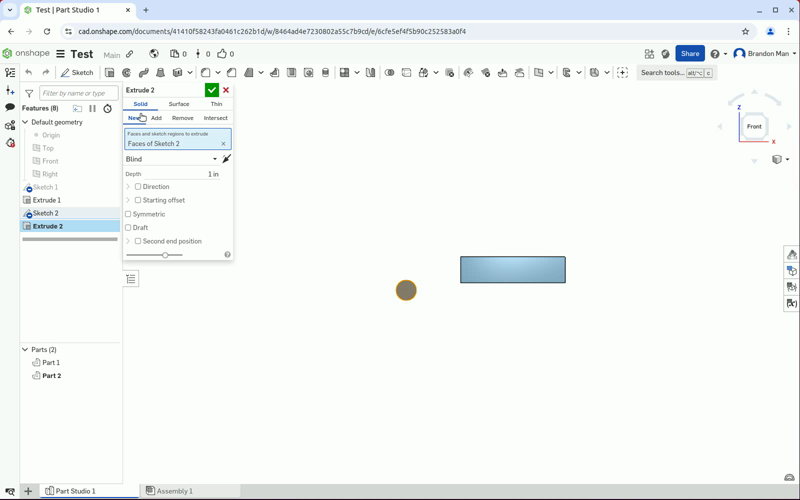
mouse_move(137, 120)
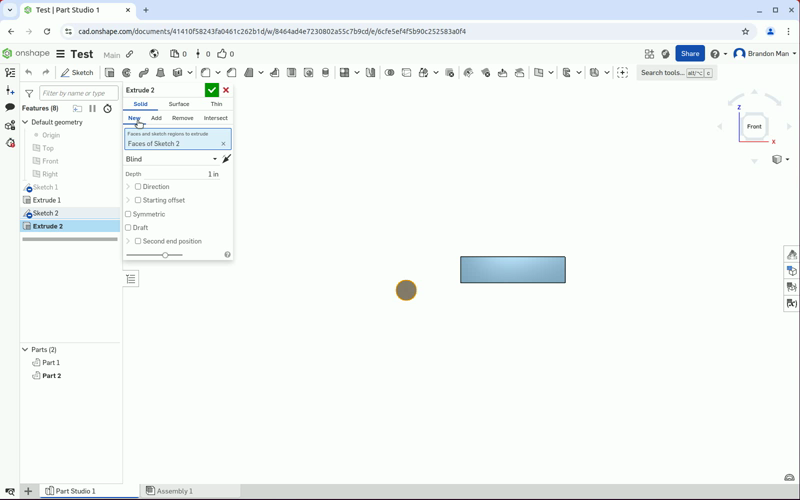
click(137, 120)
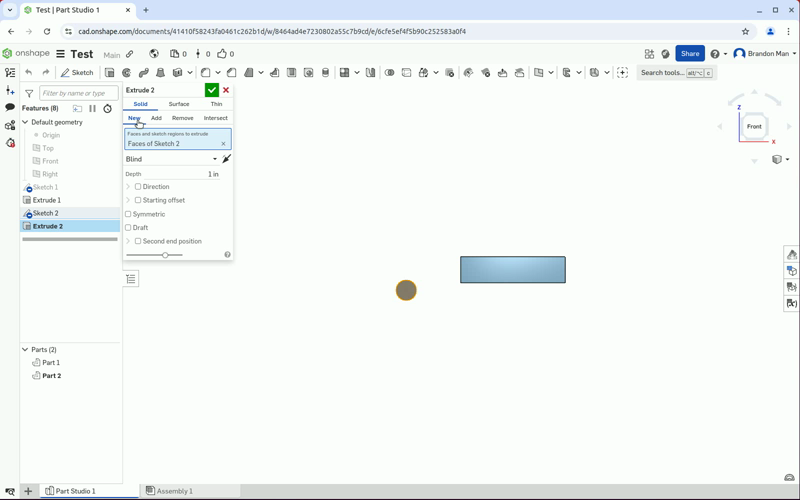
key(tab, 4)
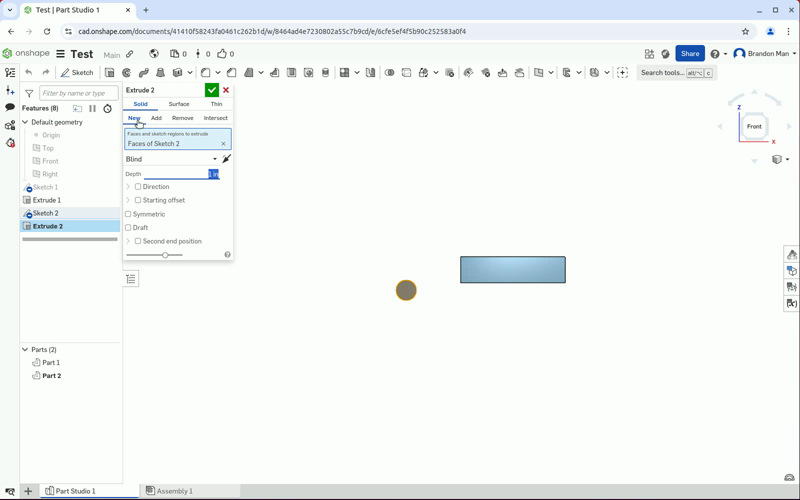
text(11.073)
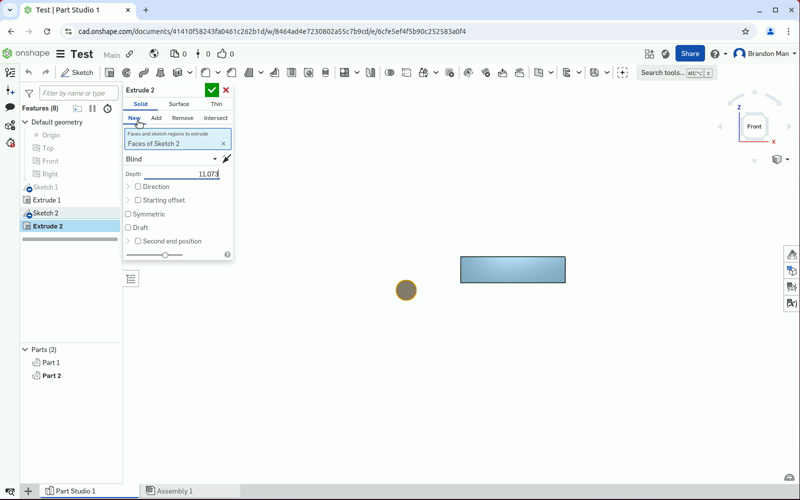
key(enter)
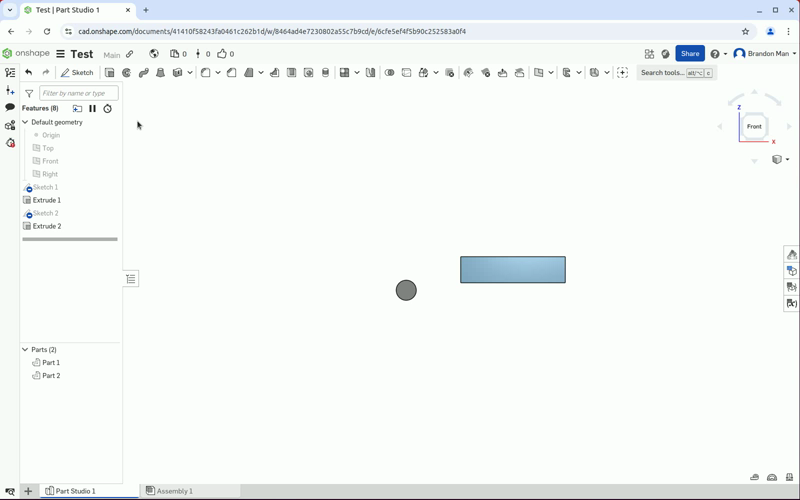
key(shift+h)
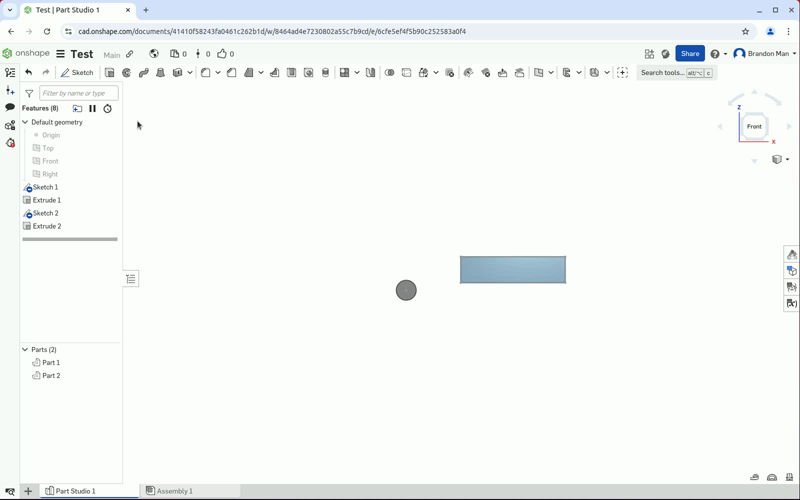
key(shift+h)
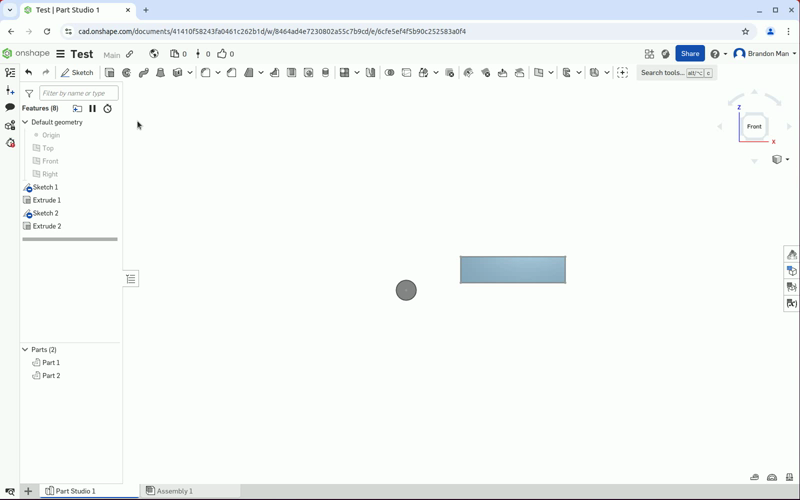
key(shift+7)
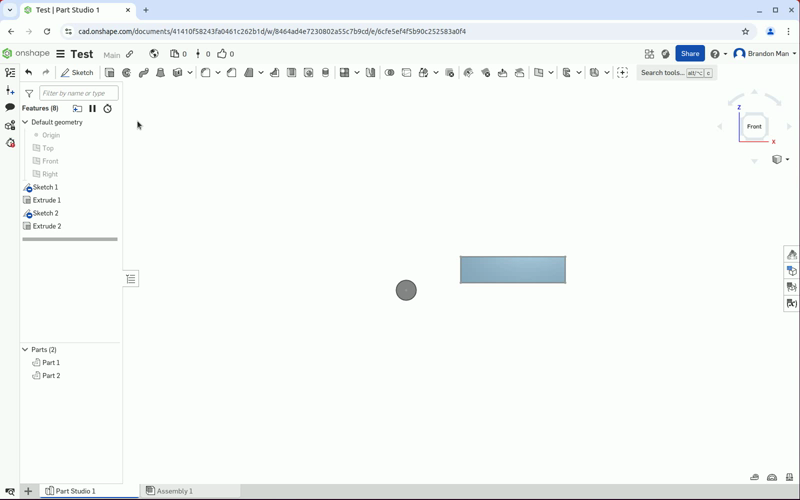
key(left, 2)
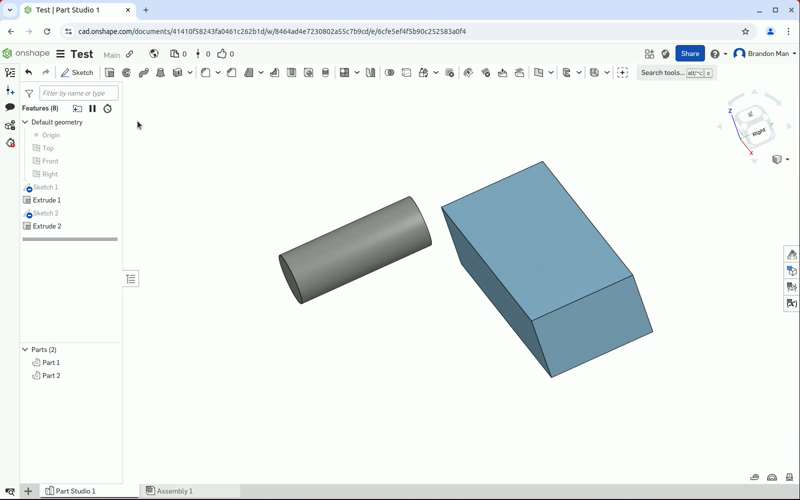
key(down, 2)
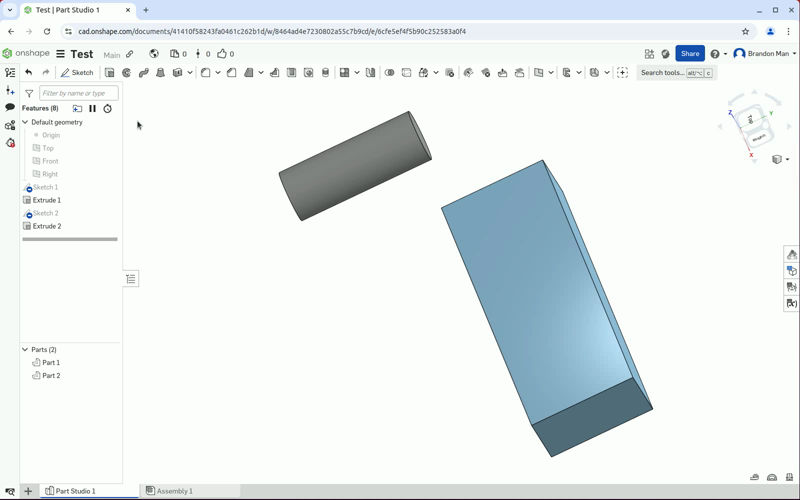
key(up, 2)
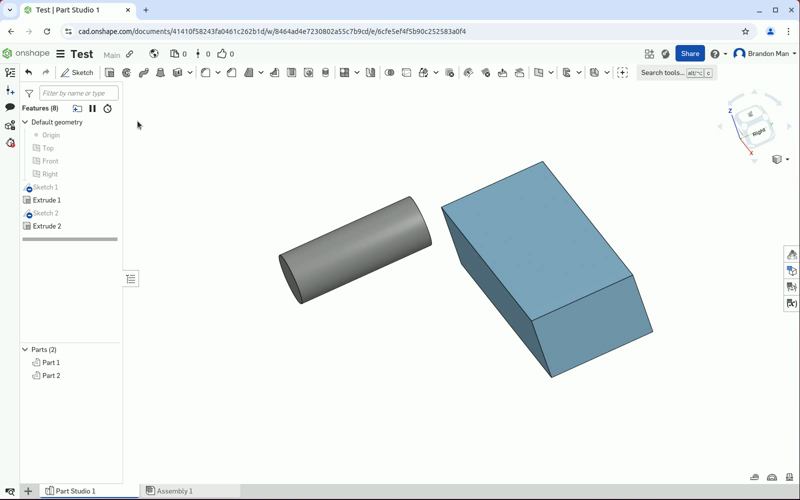
key(right, 2)
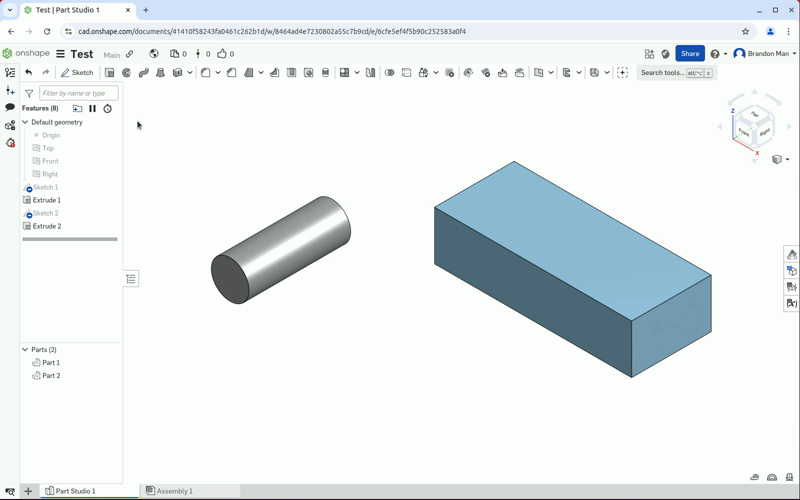
mouse_move(73, 189)
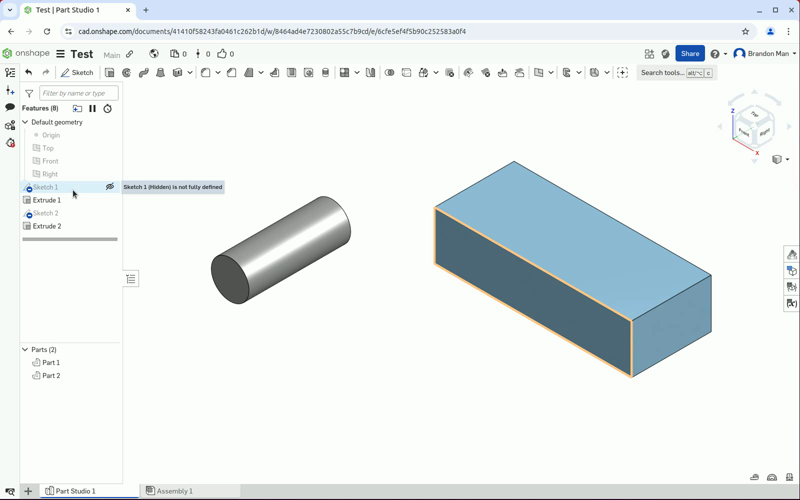
click(73, 189)